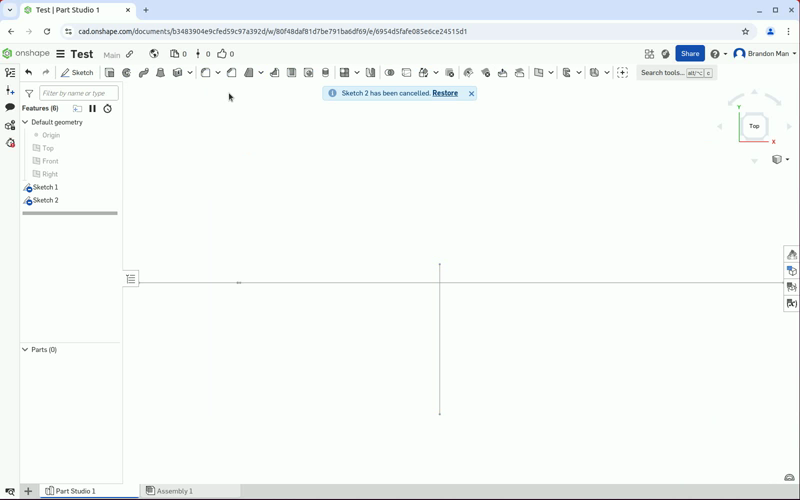
key(shift+h)
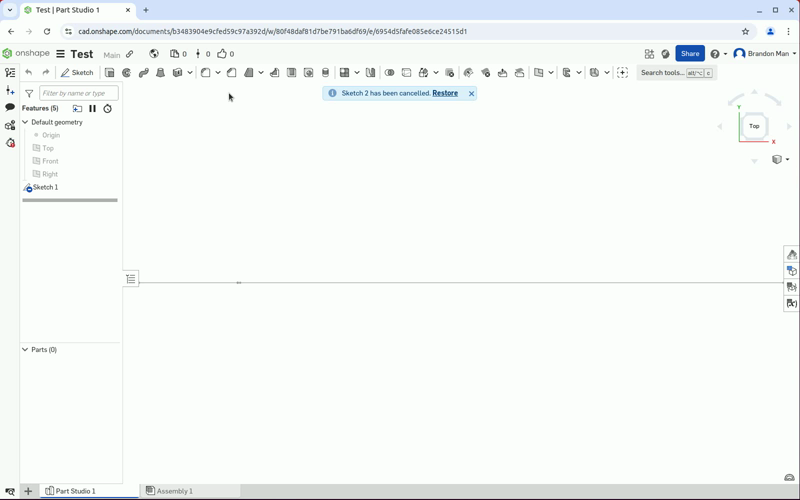
key(shift+s)
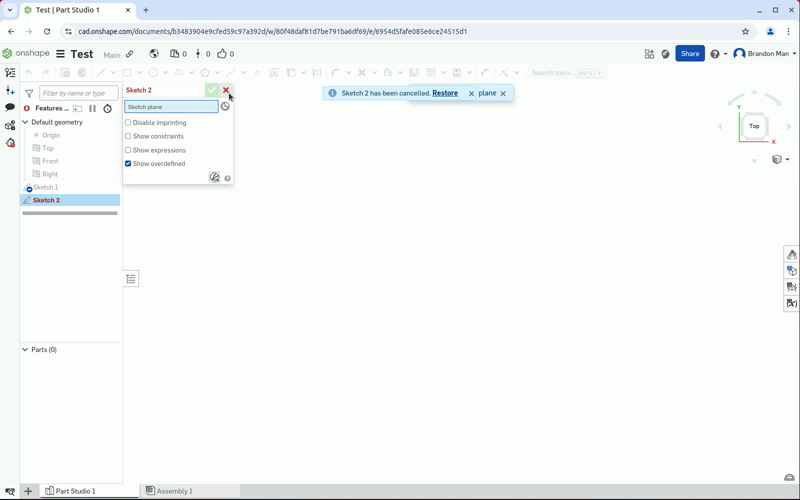
mouse_move(73, 150)
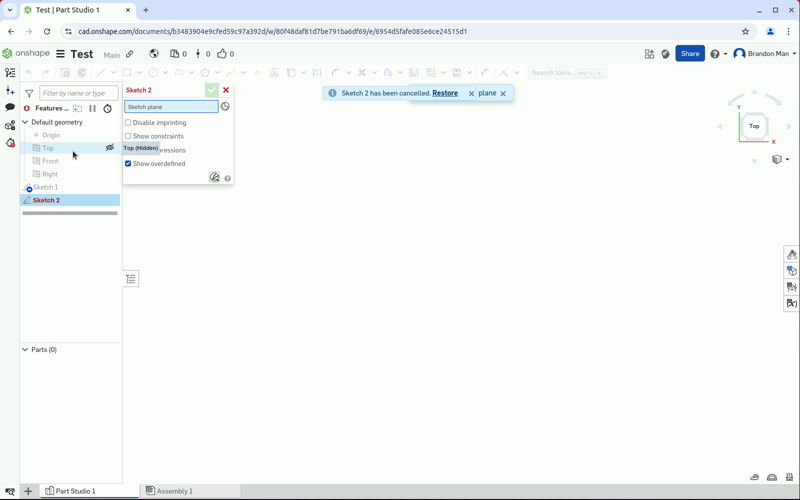
click(73, 150)
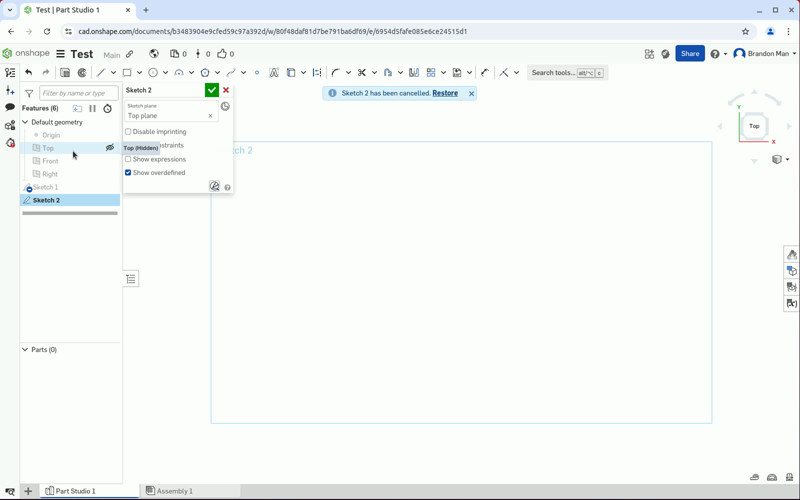
mouse_move(73, 352)
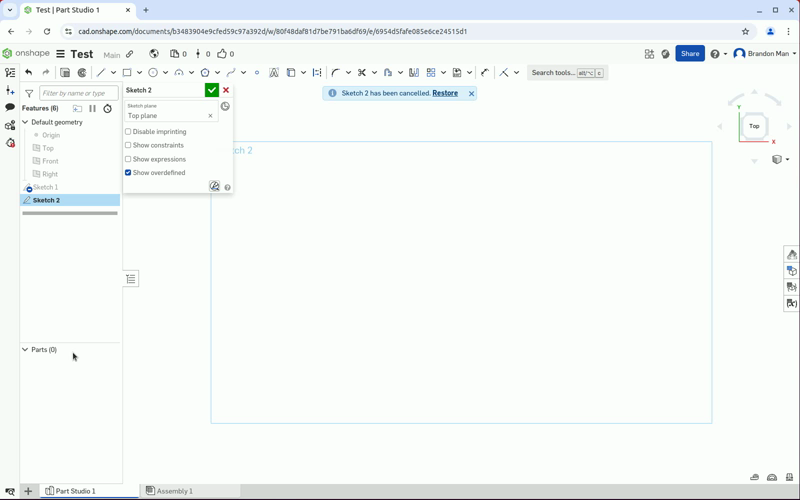
key(y)
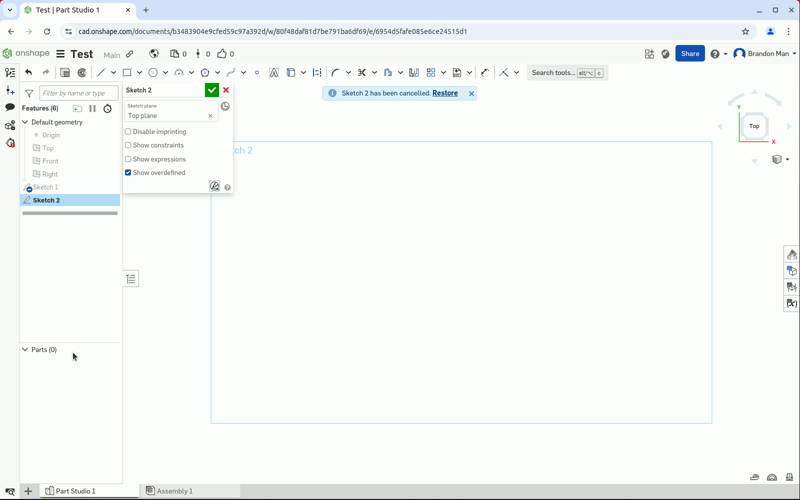
key(c)
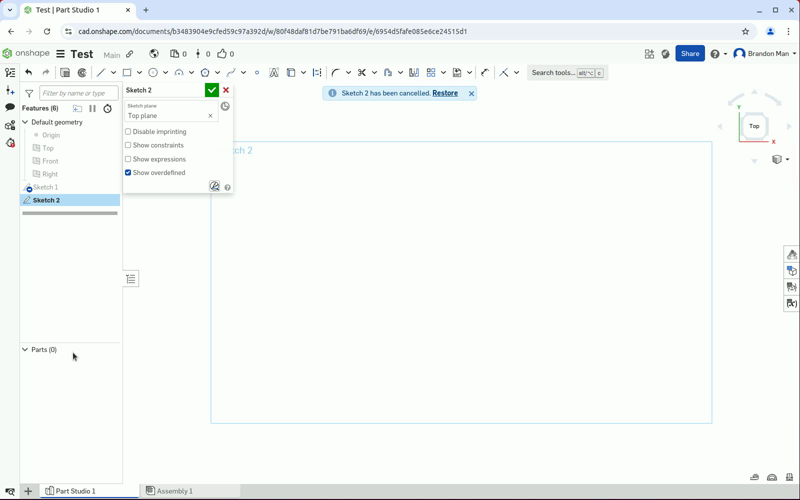
key_down(shift)
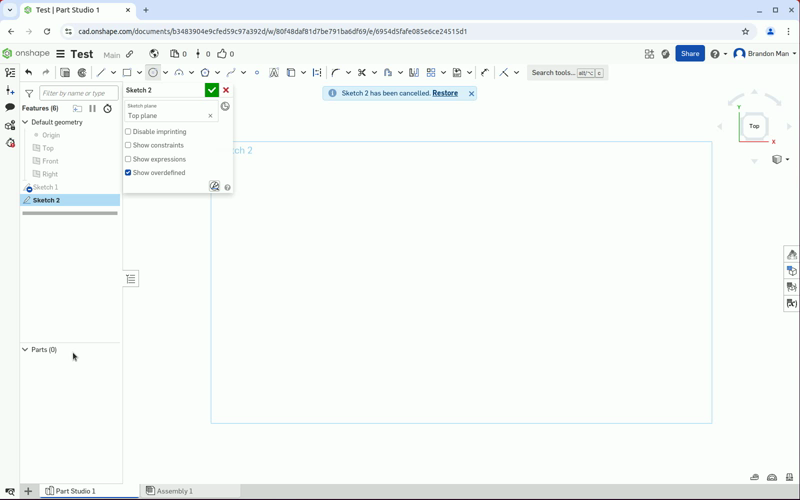
mouse_move(407, 201)
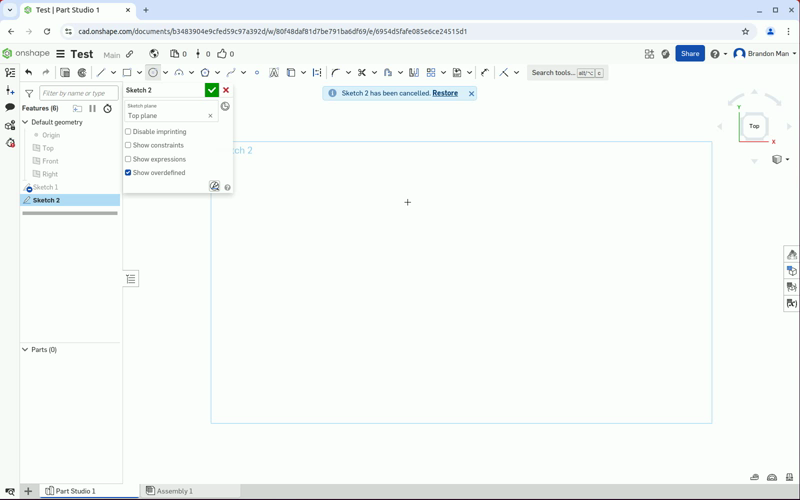
click(407, 201)
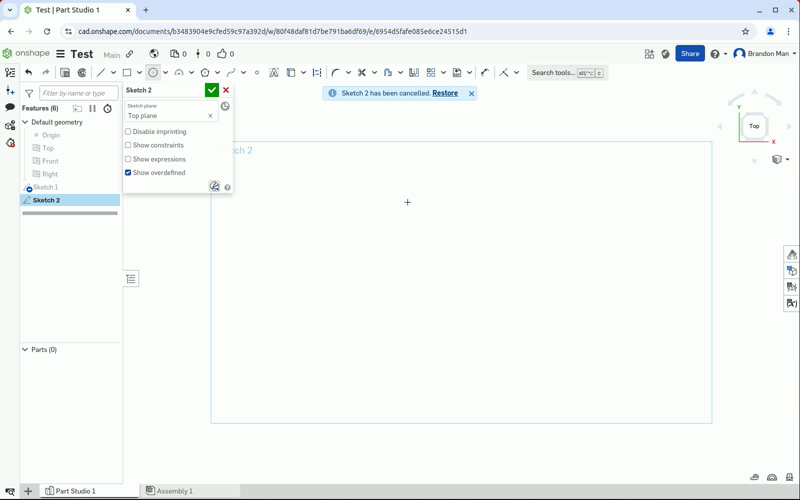
key_up(shift)
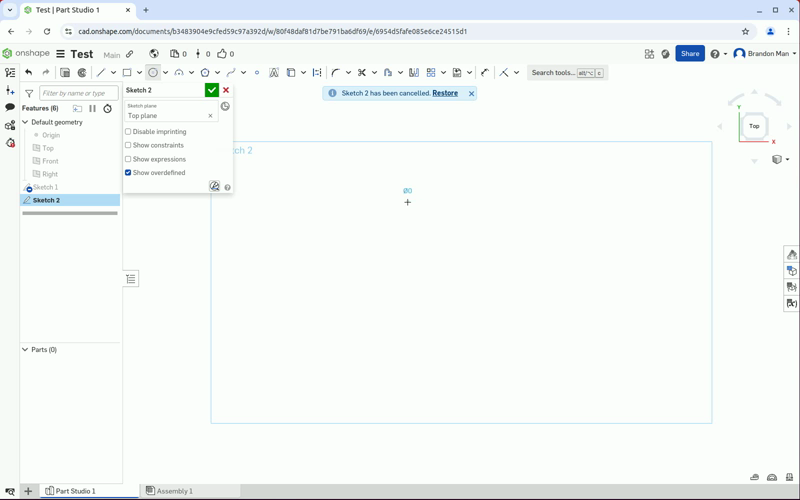
mouse_move(414, 201)
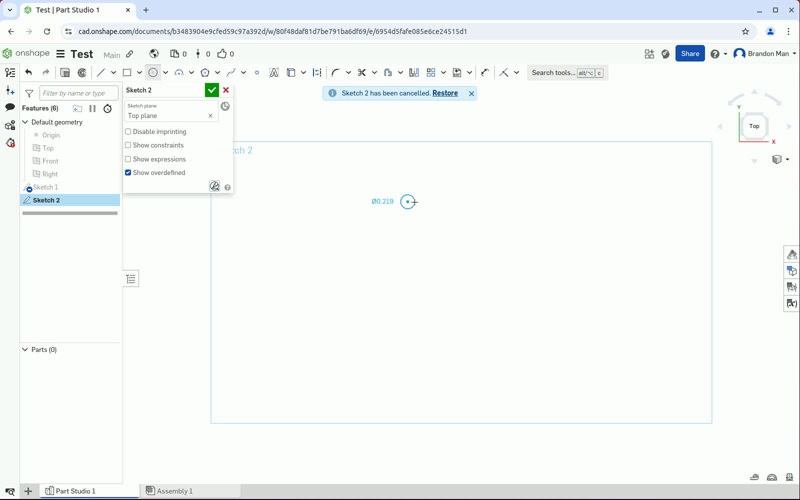
click(414, 201)
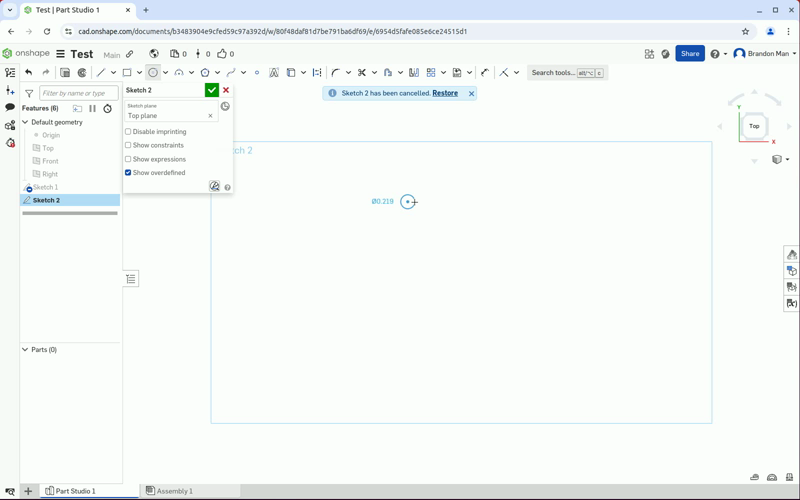
key(esc)
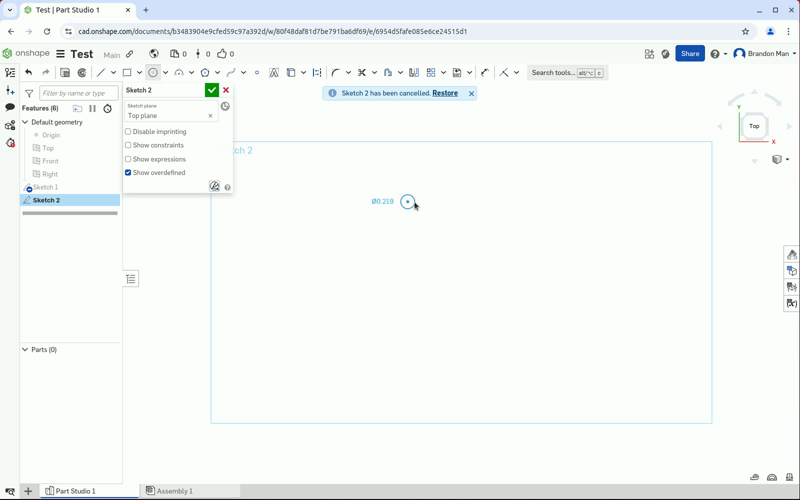
mouse_move(408, 204)
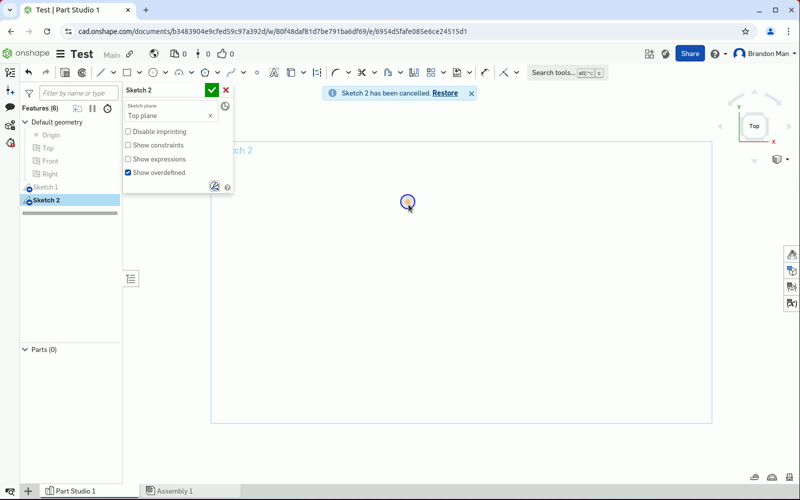
scroll(6)
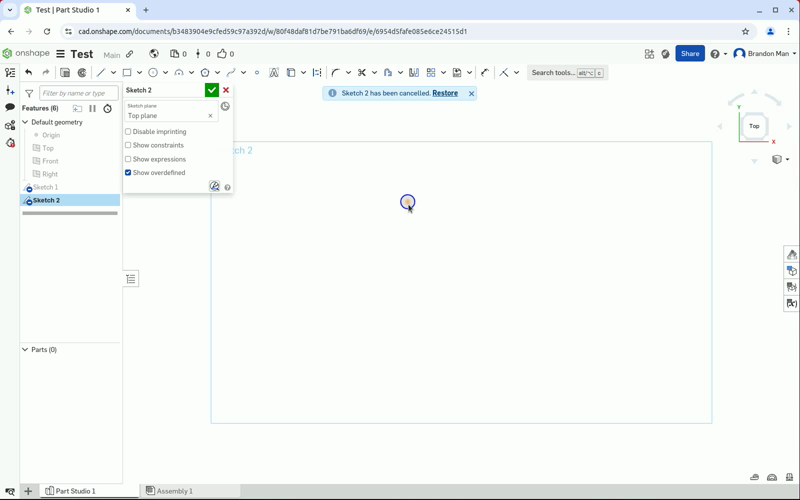
scroll(6)
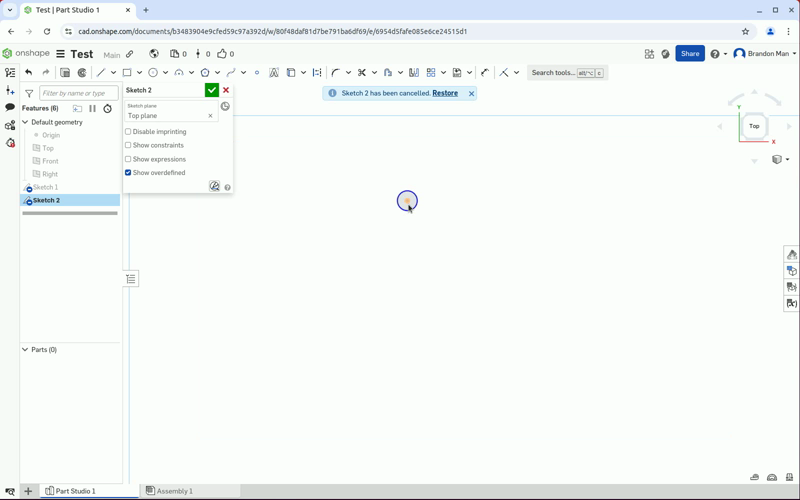
scroll(6)
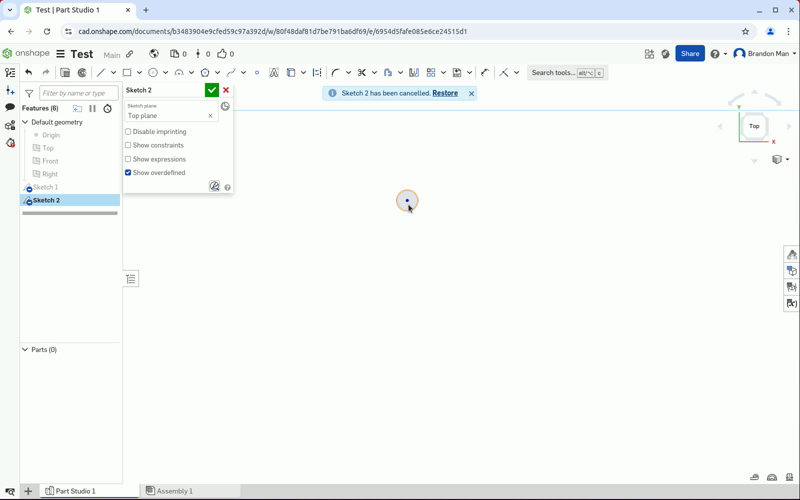
scroll(6)
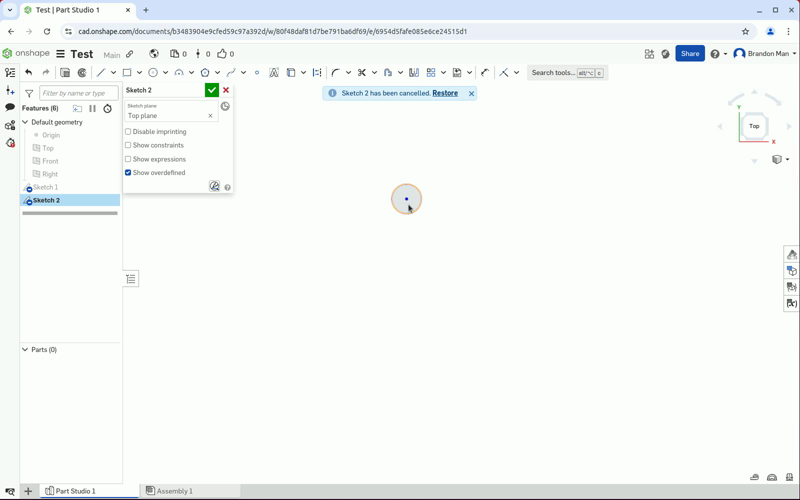
scroll(6)
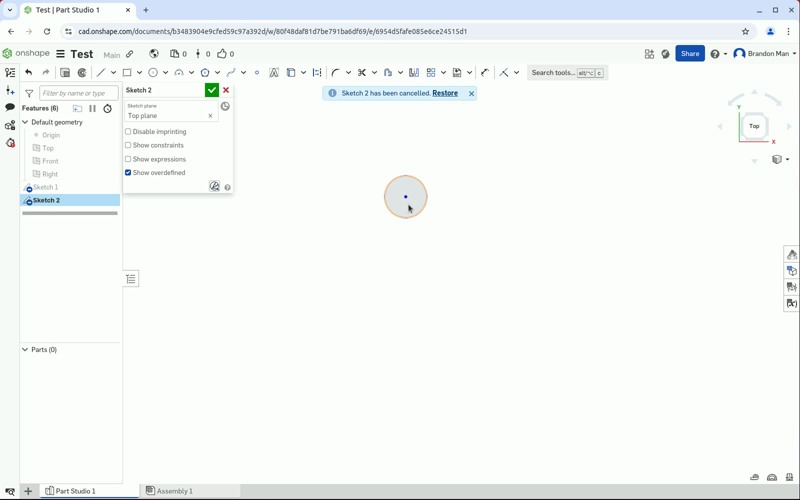
scroll(6)
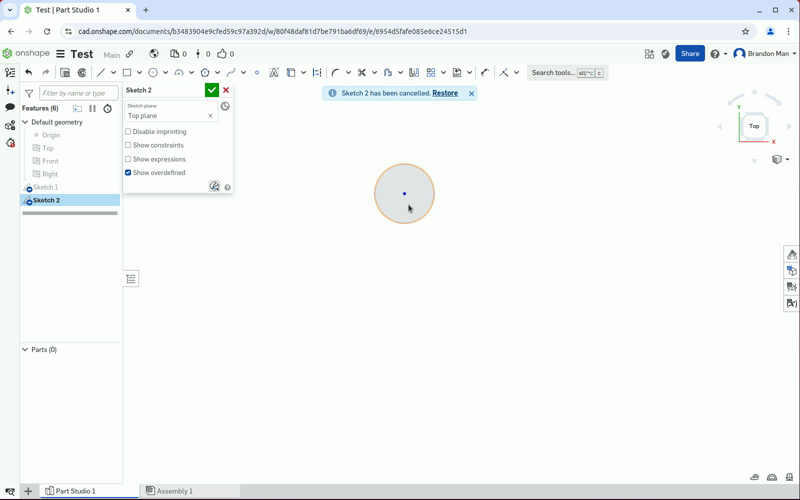
scroll(6)
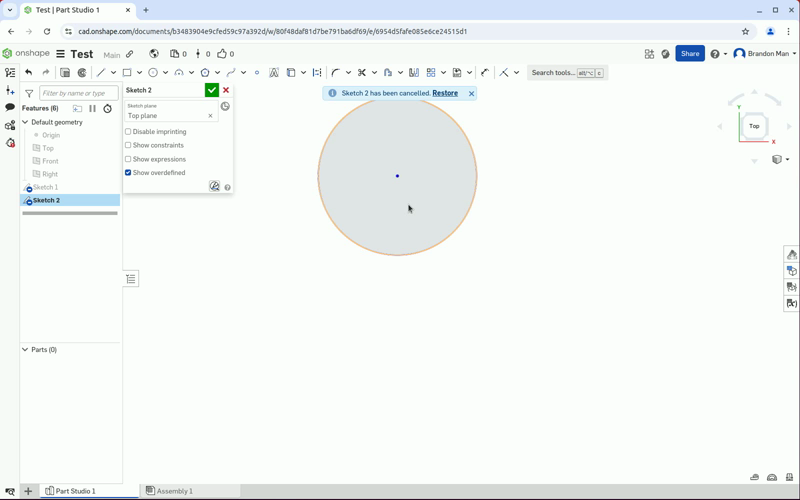
click(408, 204)
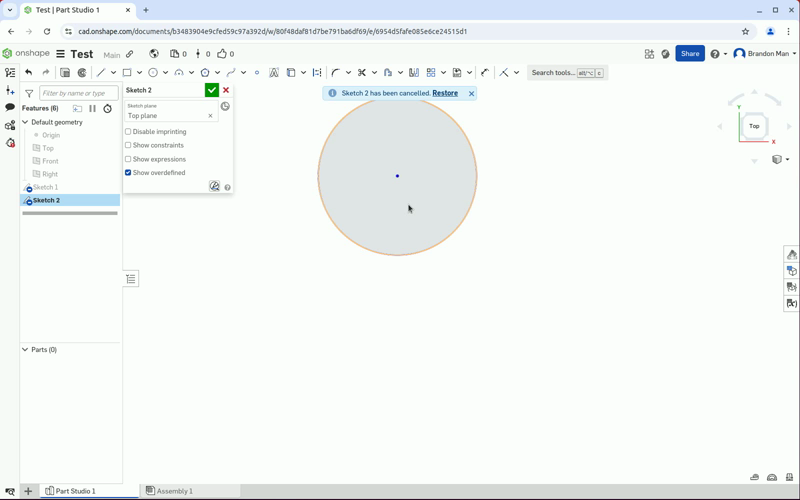
scroll(-6)
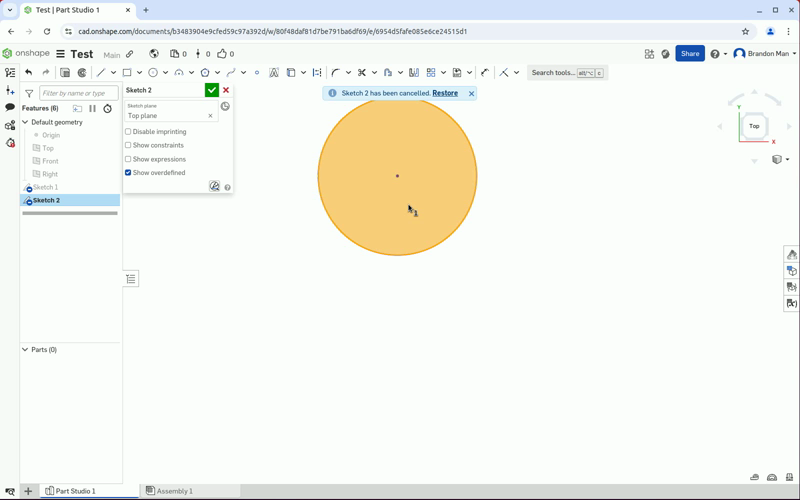
scroll(-6)
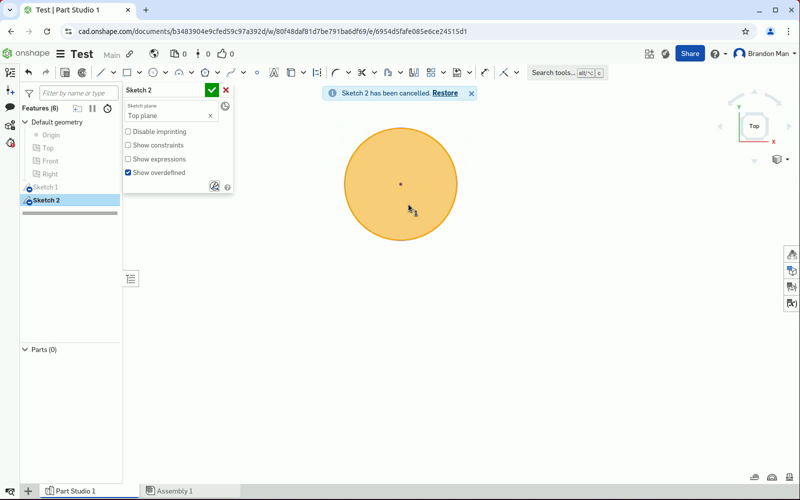
scroll(-6)
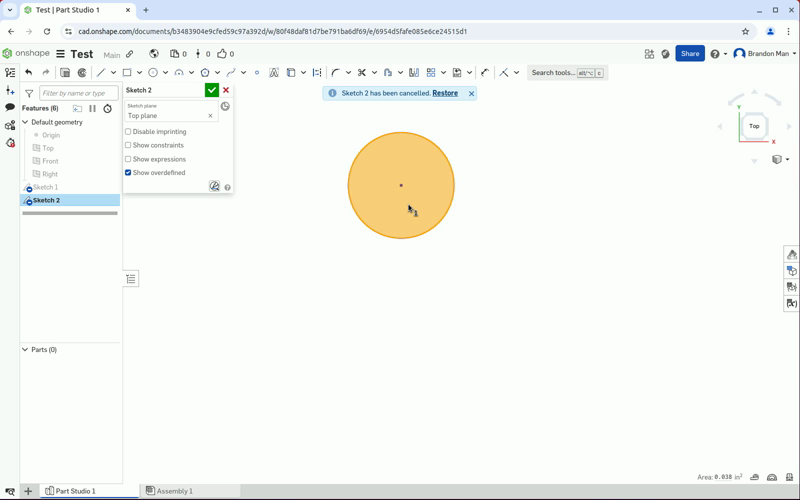
scroll(-6)
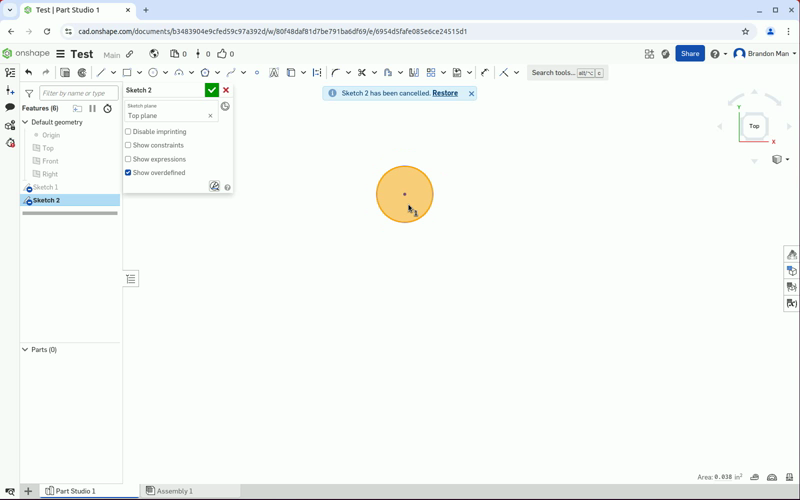
scroll(-6)
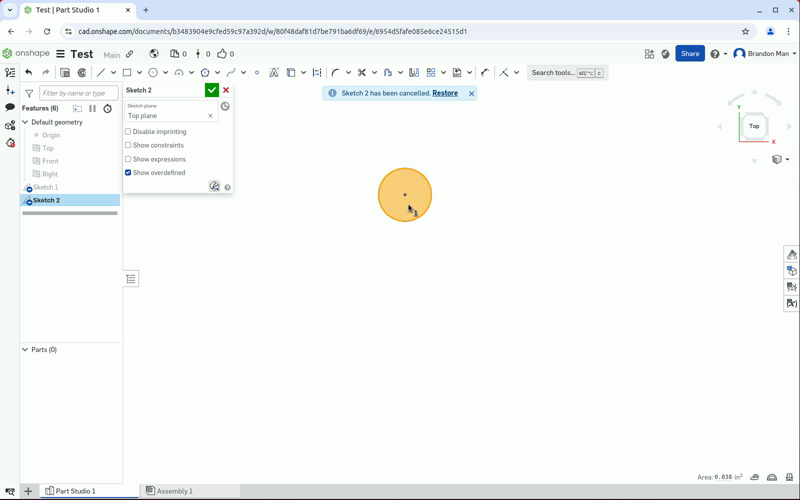
scroll(-6)
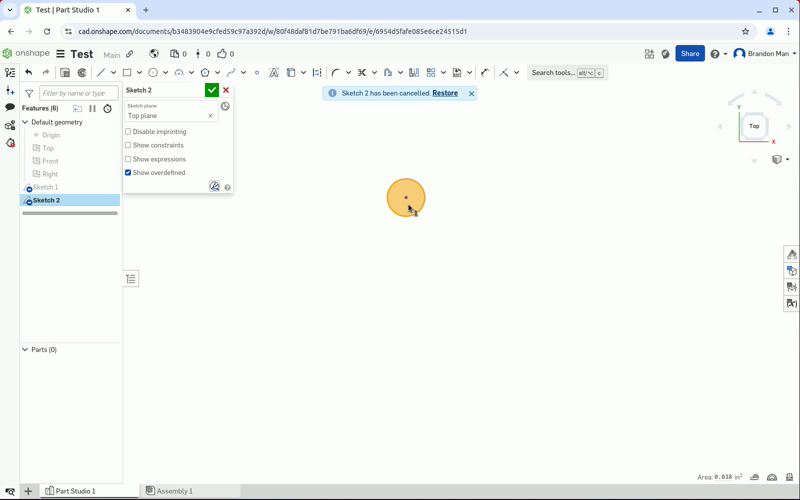
scroll(-6)
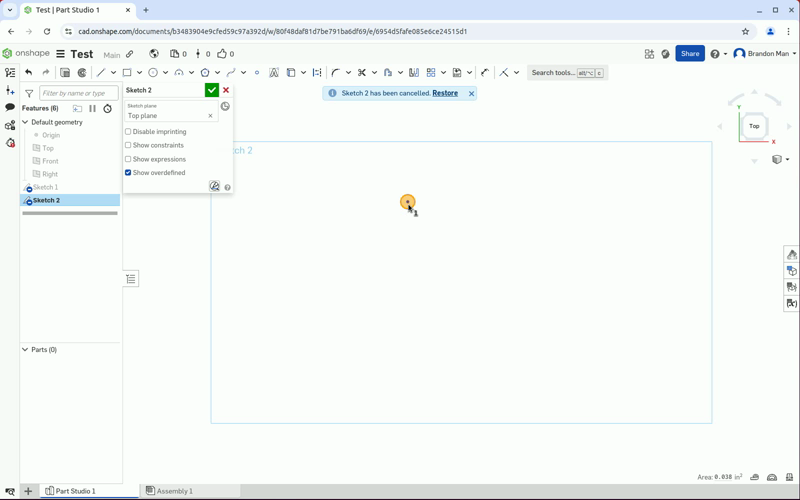
mouse_move(73, 352)
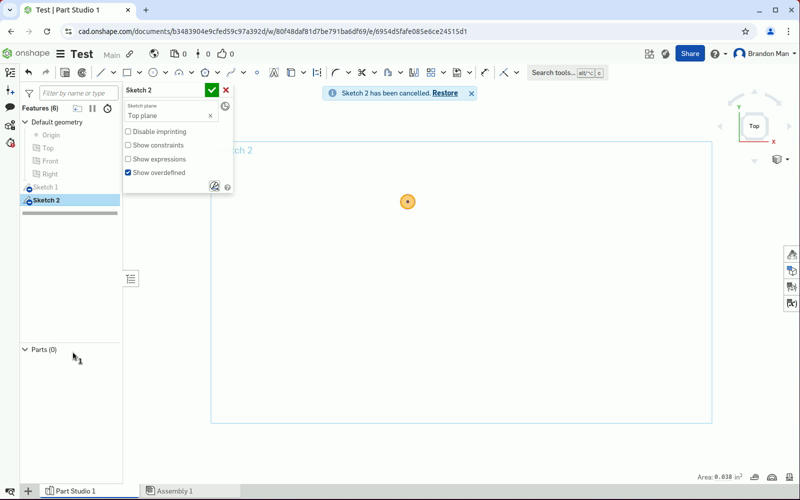
key(shift+y)
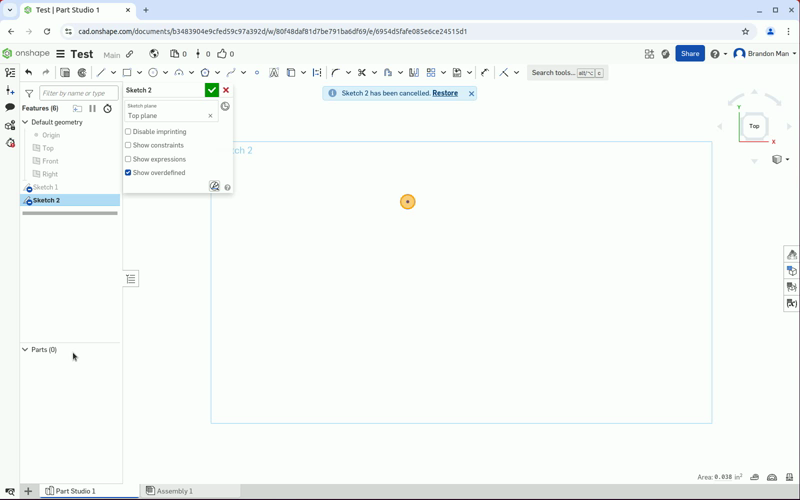
key(shift+e)
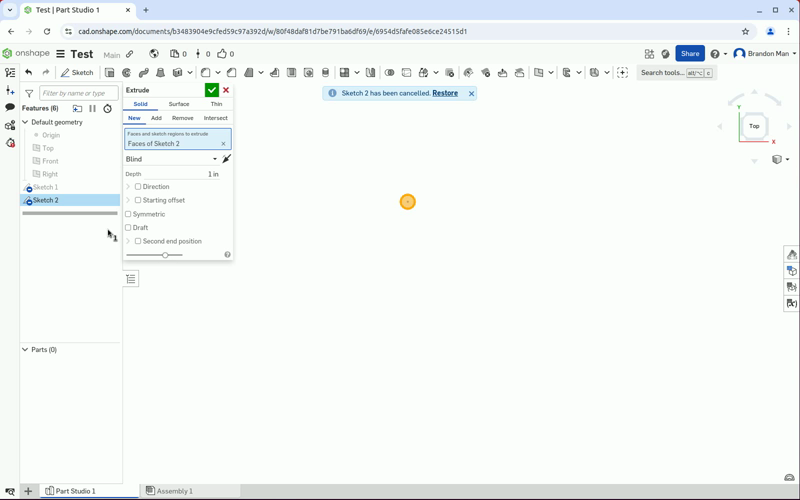
mouse_move(143, 106)
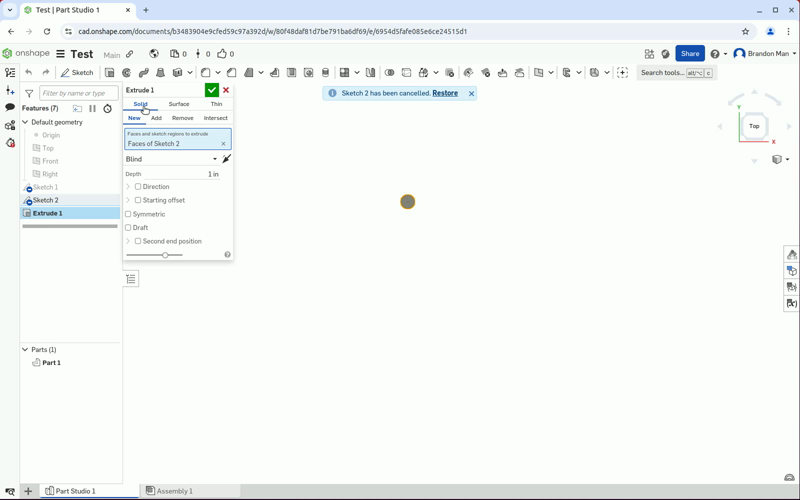
click(143, 106)
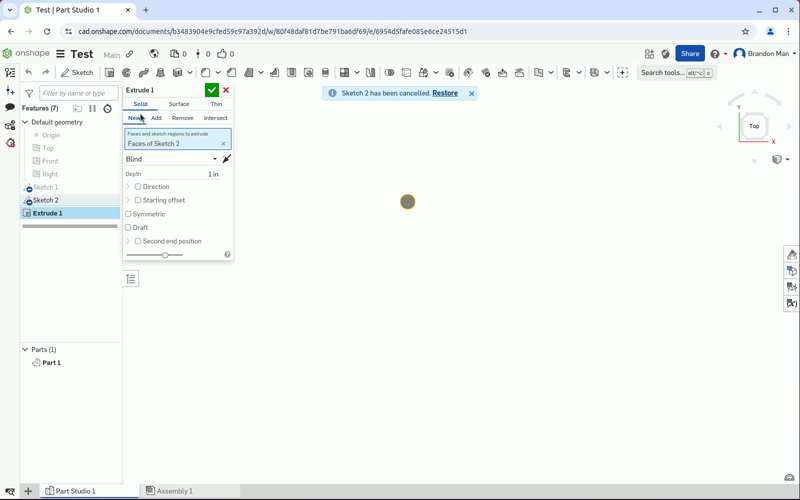
mouse_move(137, 120)
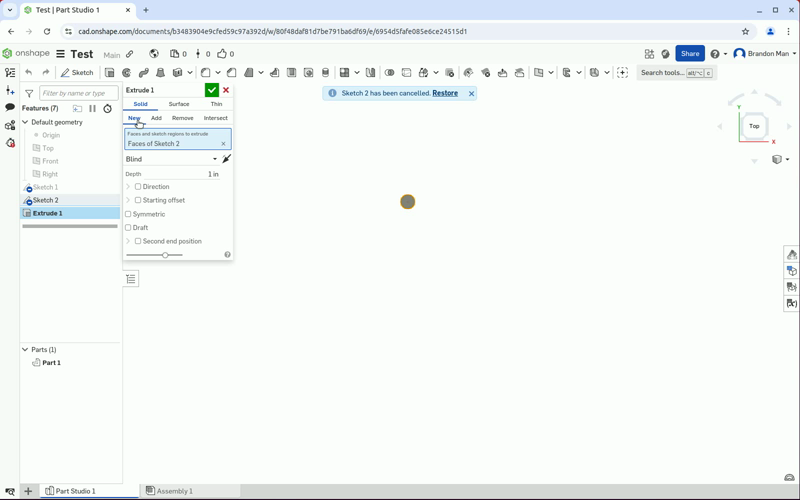
click(137, 120)
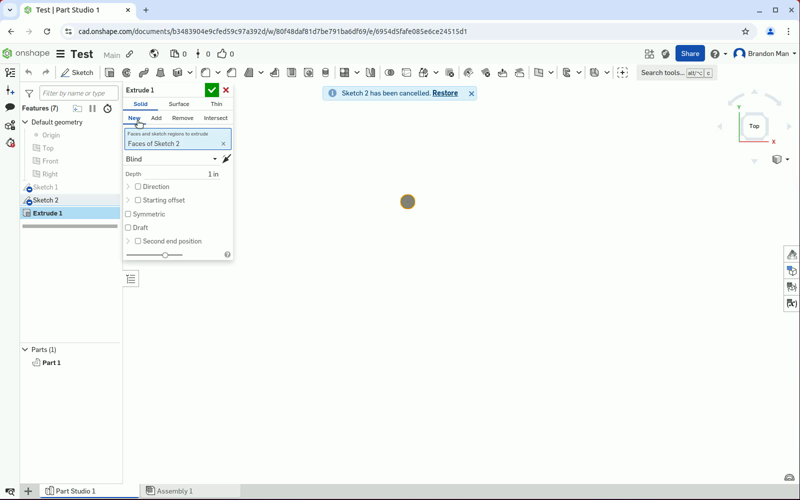
key(tab, 4)
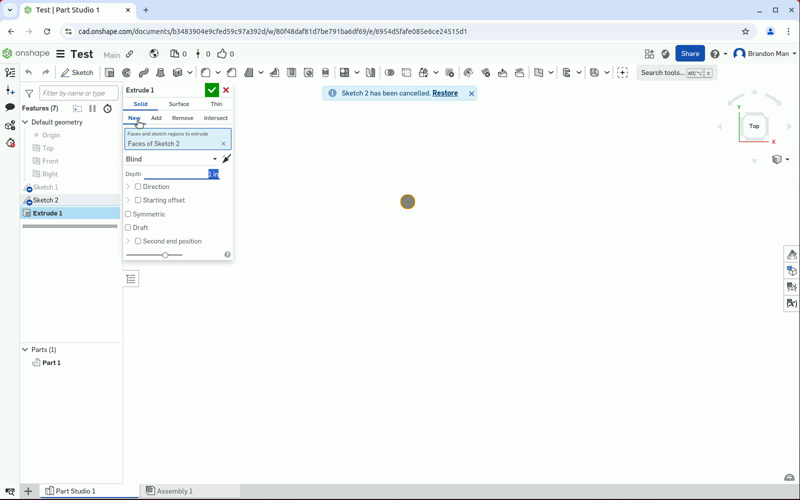
text(1.757)
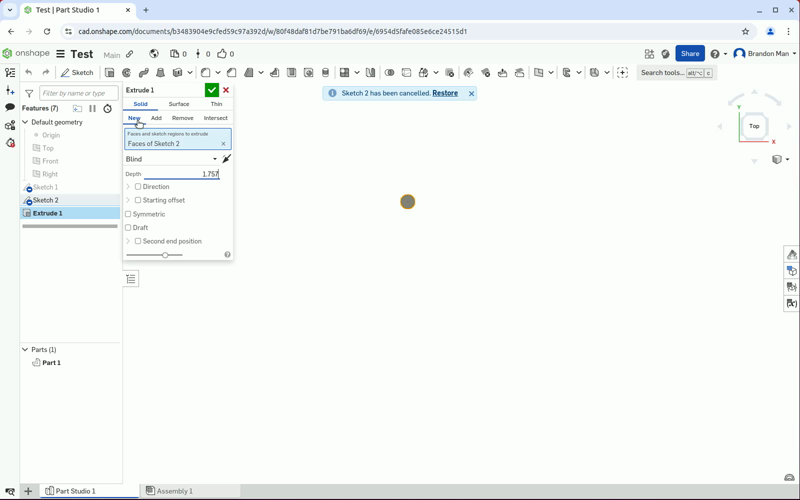
key(enter)
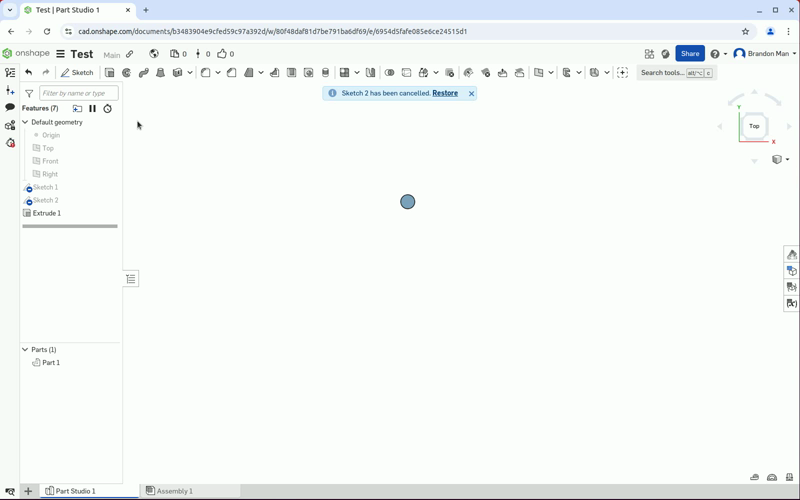
key(shift+h)
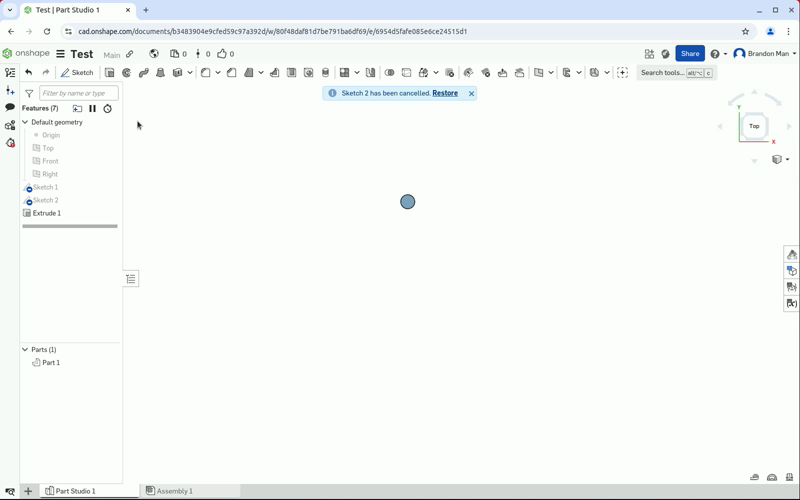
key(shift+h)
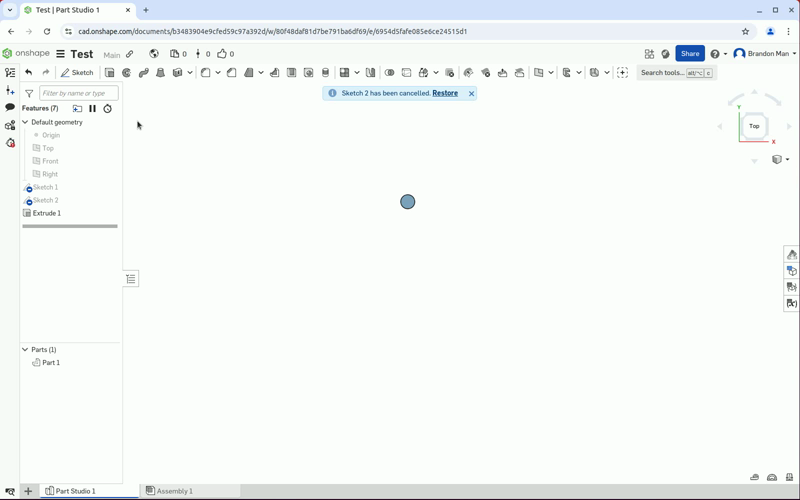
mouse_move(73, 189)
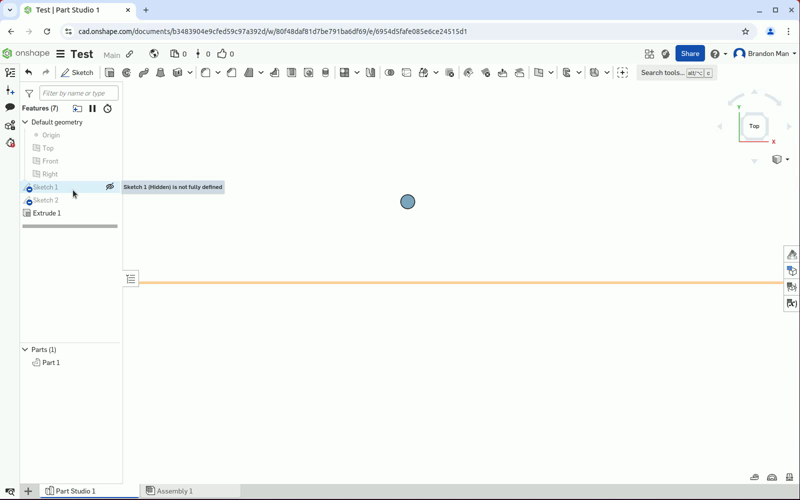
click(73, 189)
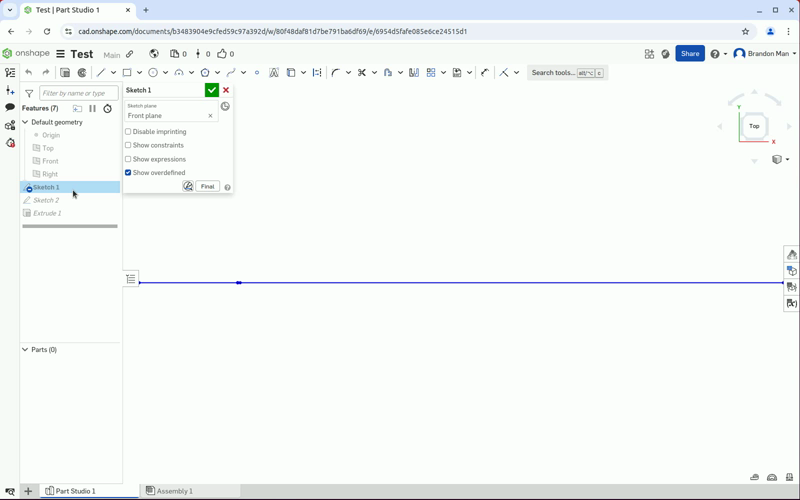
mouse_move(229, 92)
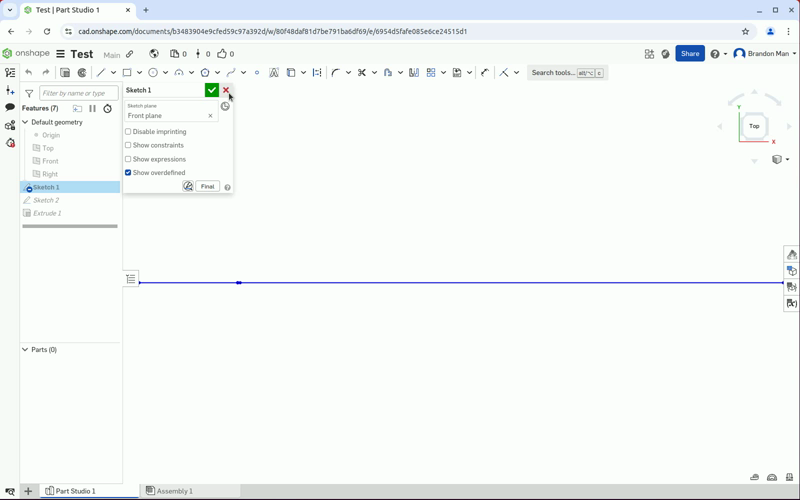
click(229, 92)
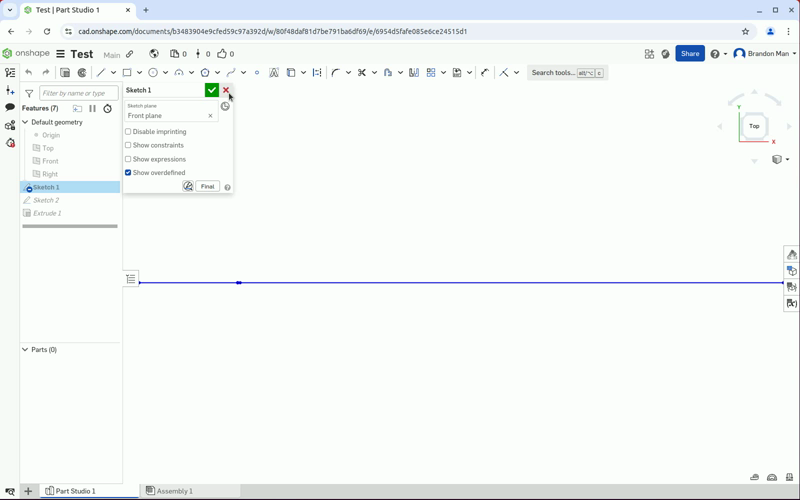
key(shift+s)
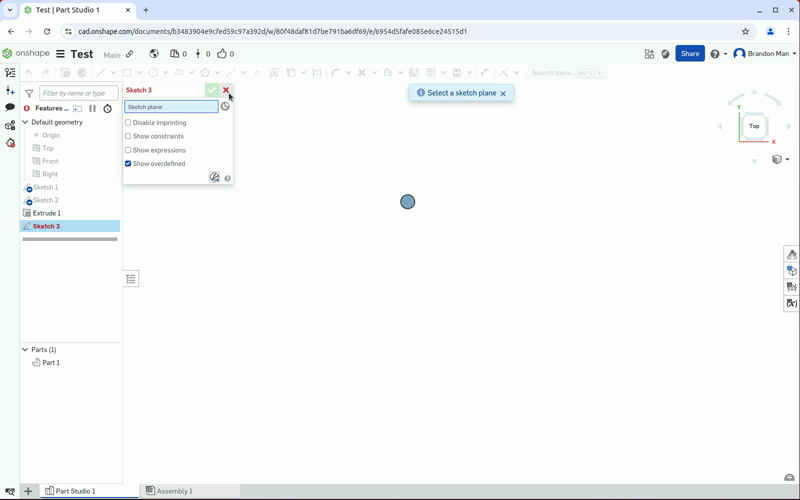
mouse_move(73, 150)
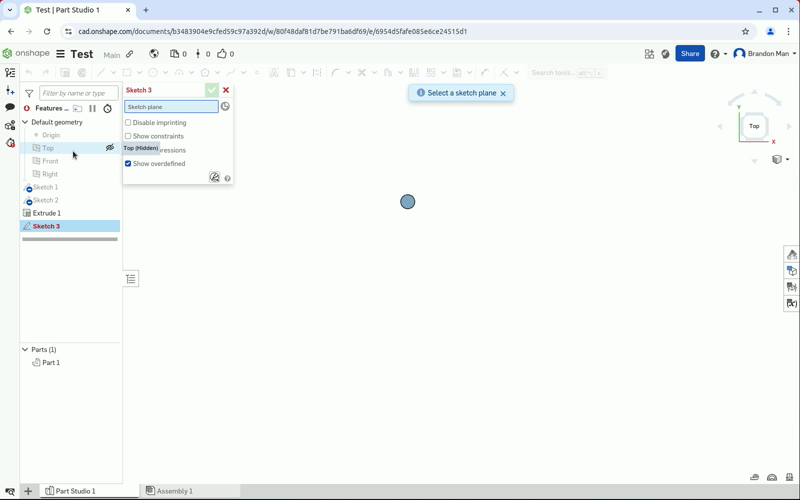
click(73, 150)
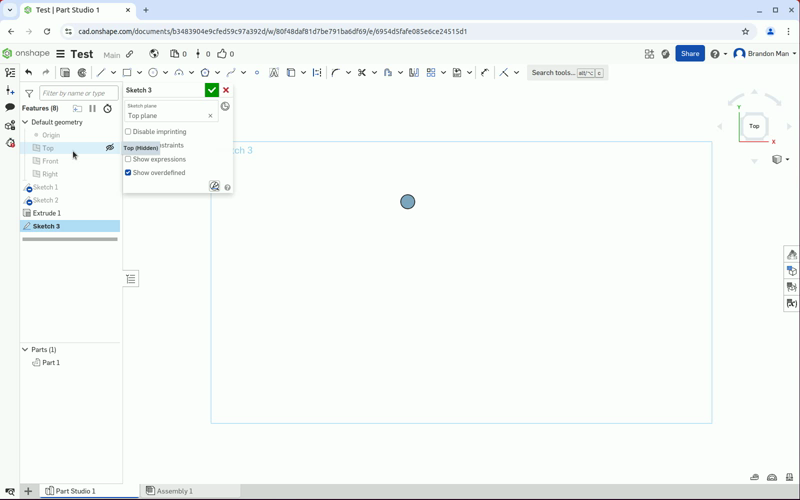
mouse_move(73, 352)
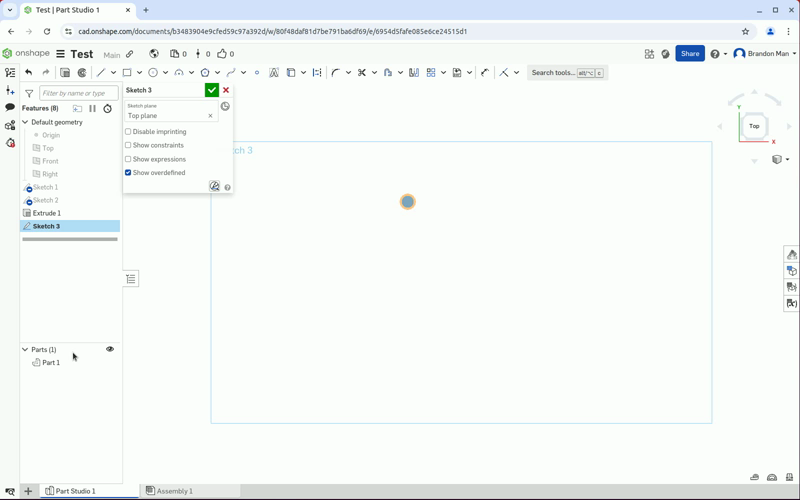
key(y)
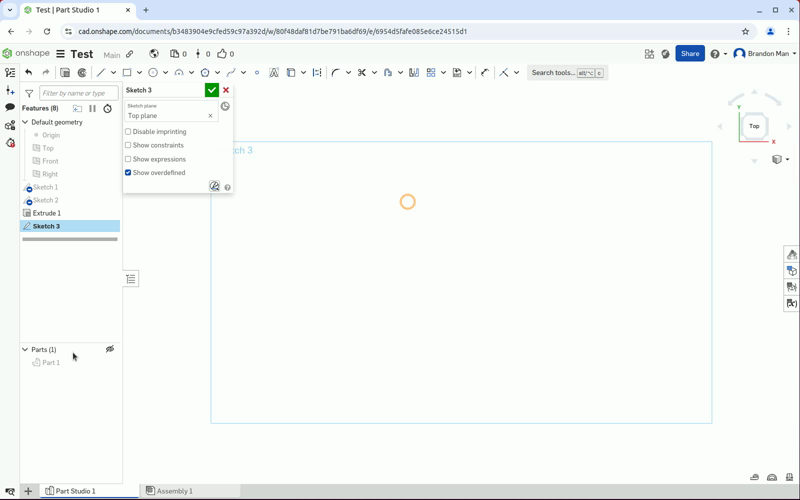
key(c)
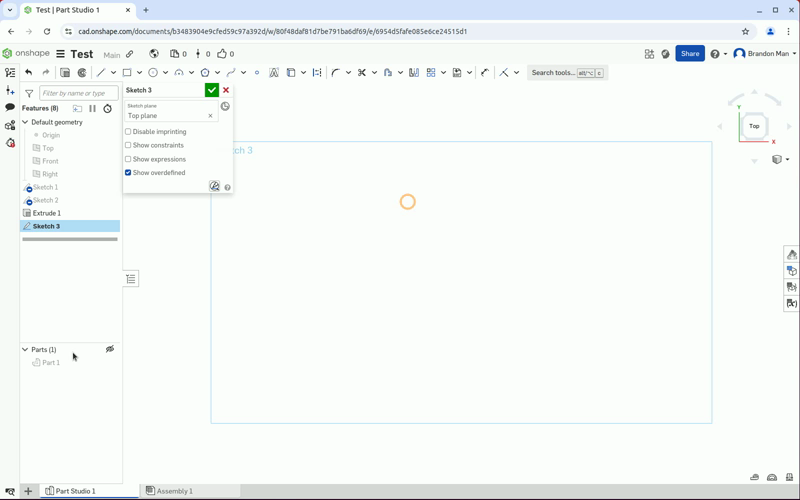
key_down(shift)
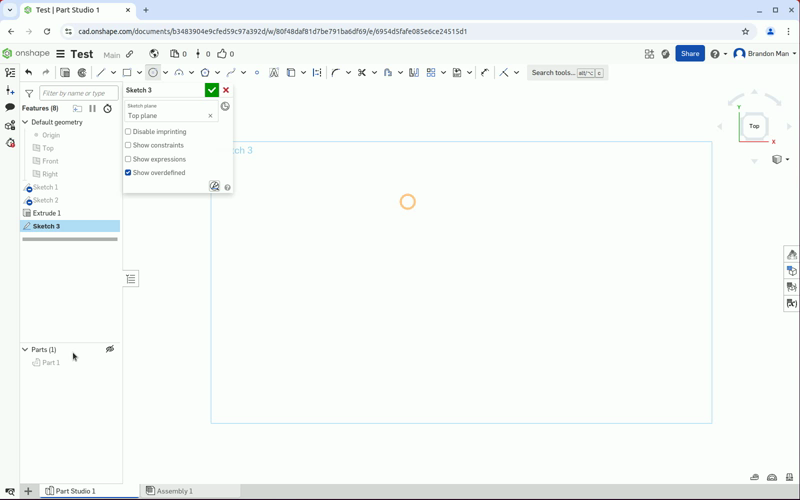
mouse_move(514, 201)
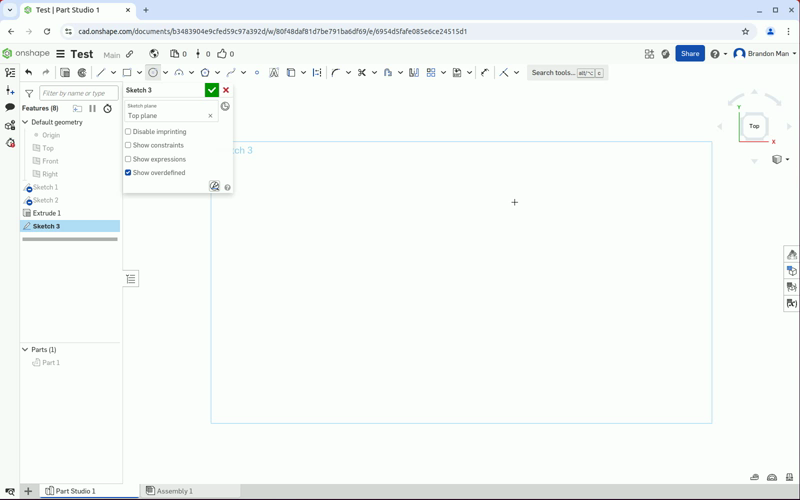
click(514, 201)
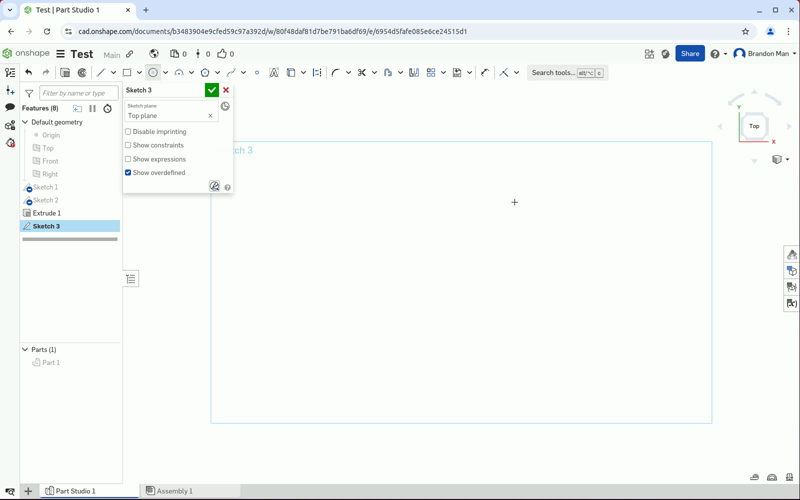
key_up(shift)
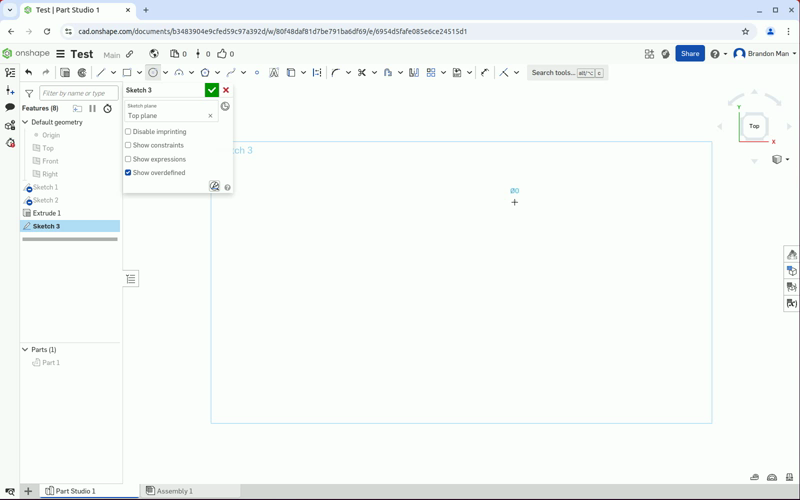
mouse_move(521, 201)
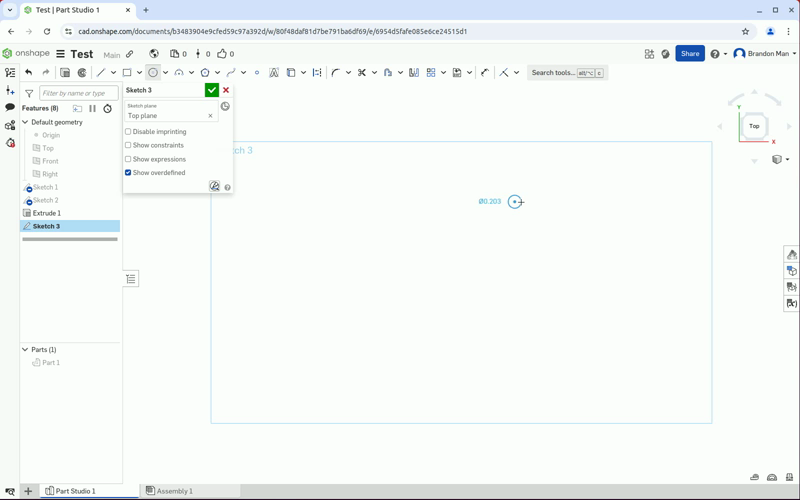
click(521, 201)
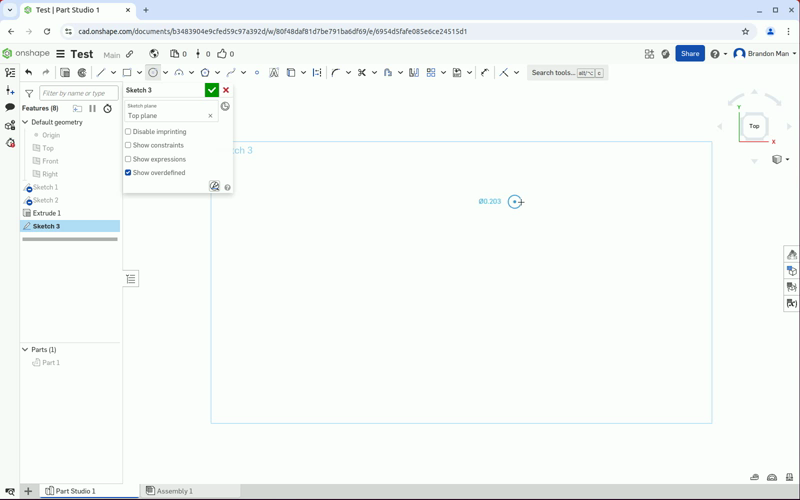
key(esc)
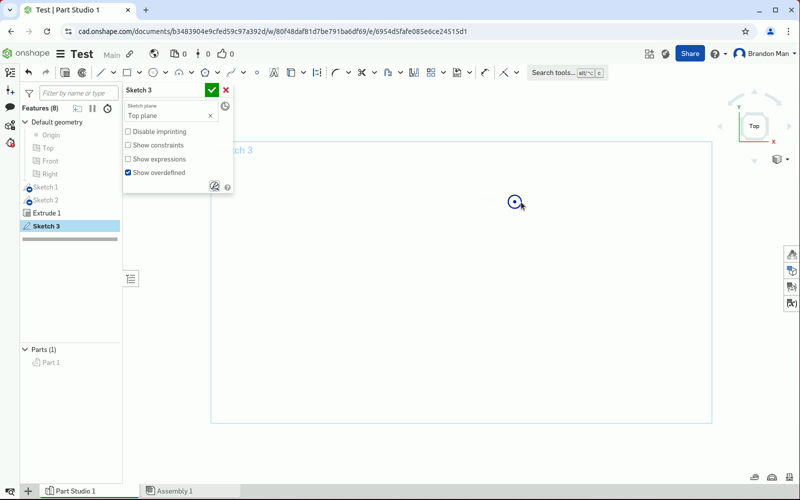
mouse_move(508, 201)
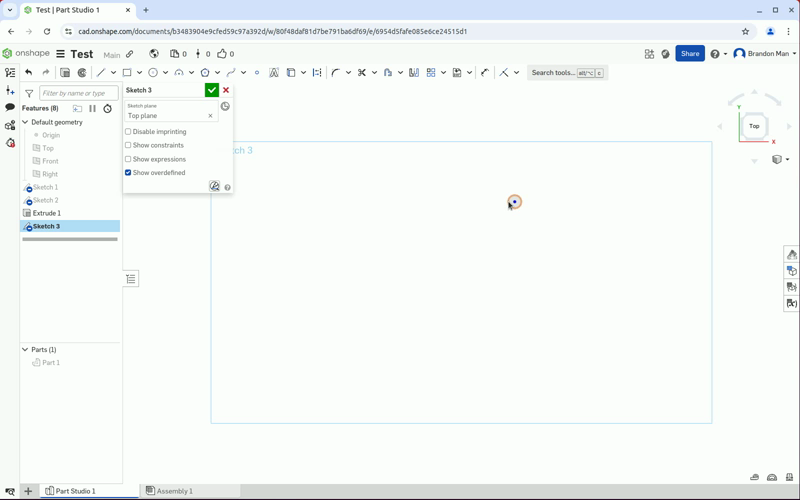
scroll(6)
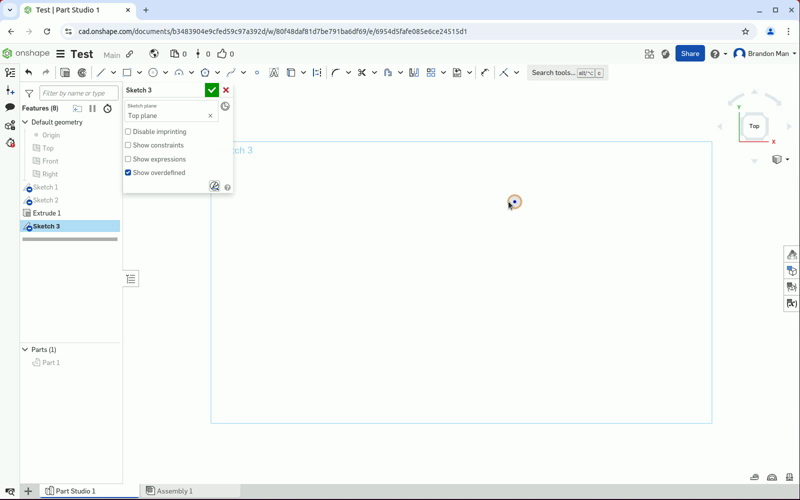
scroll(6)
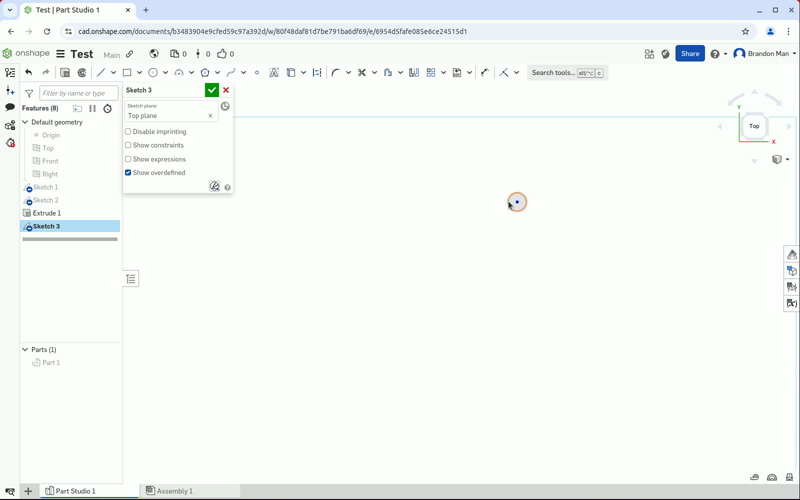
scroll(6)
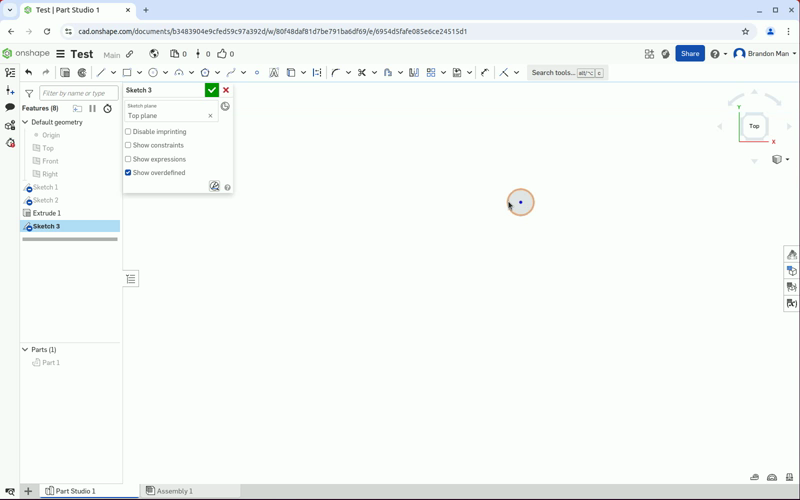
scroll(6)
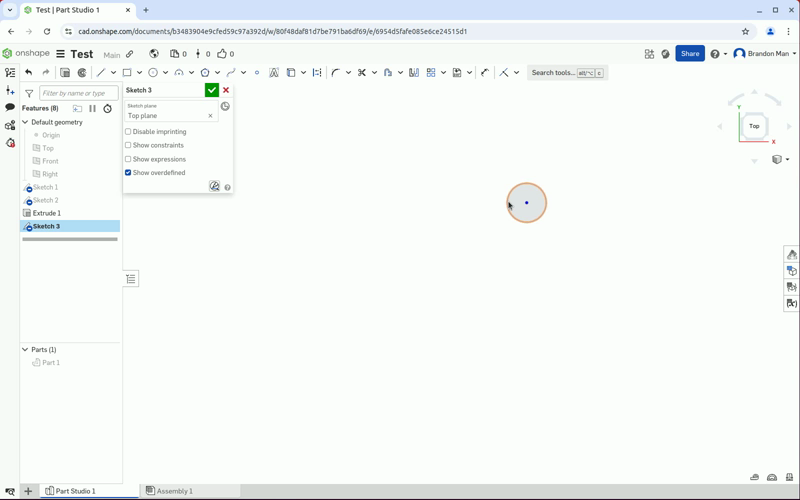
scroll(6)
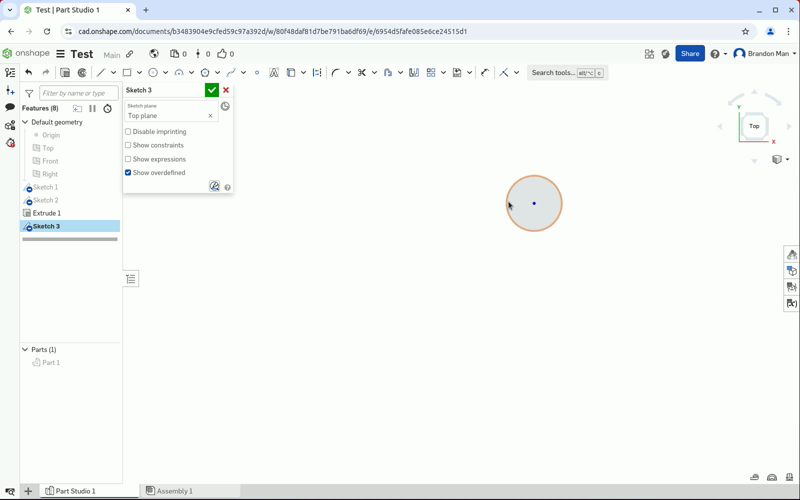
scroll(6)
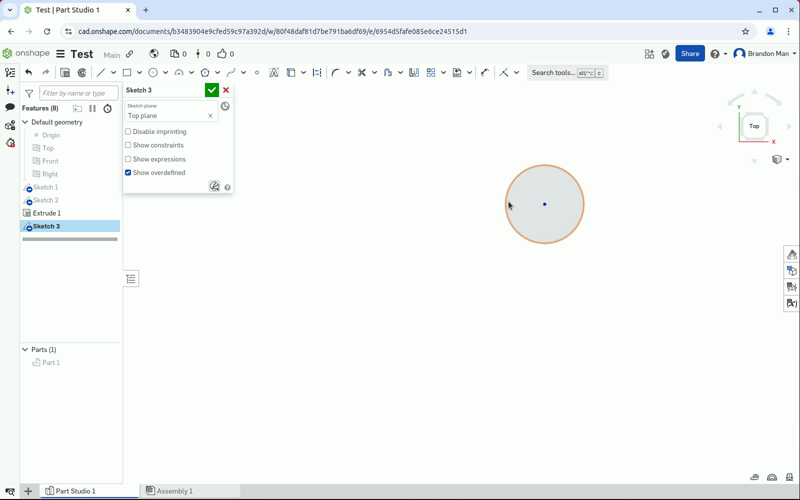
scroll(6)
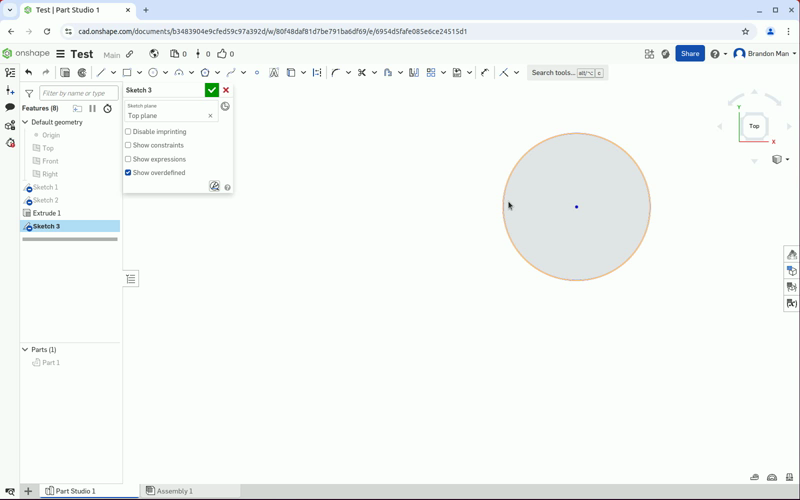
click(508, 201)
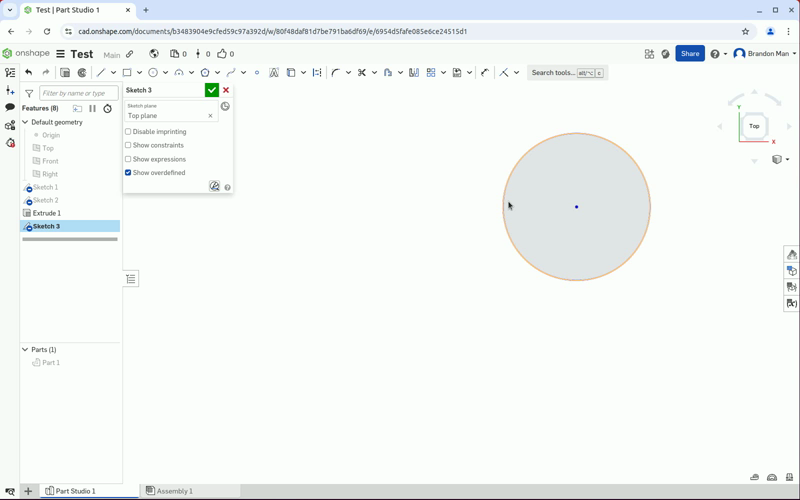
scroll(-6)
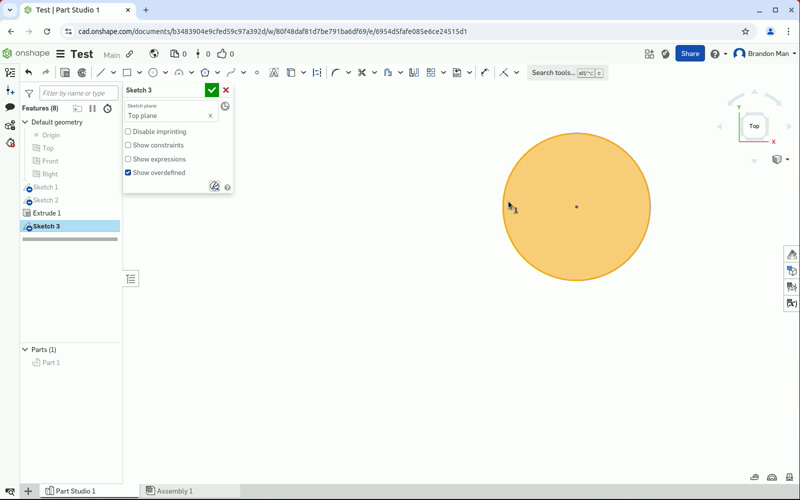
scroll(-6)
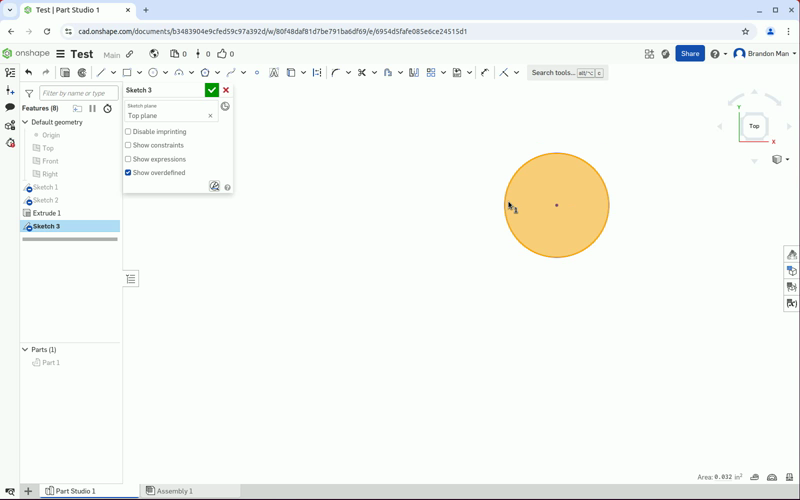
scroll(-6)
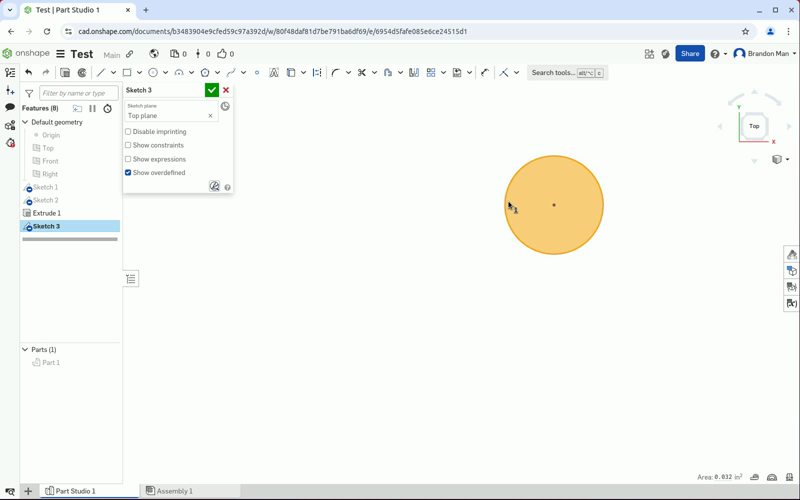
scroll(-6)
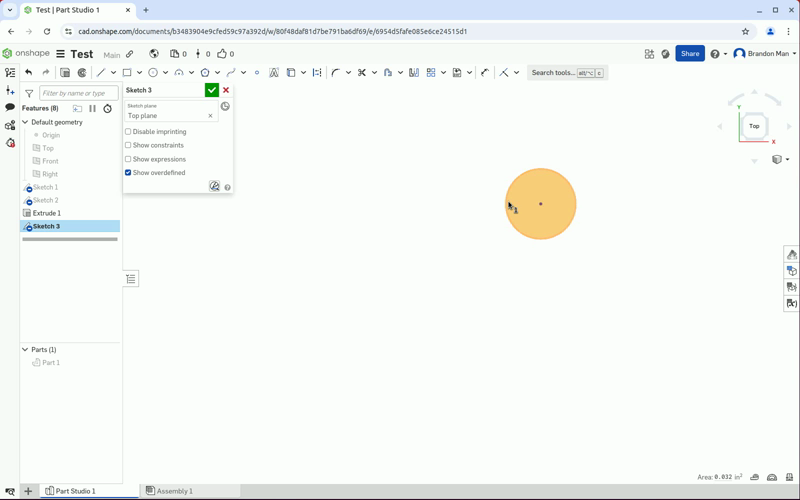
scroll(-6)
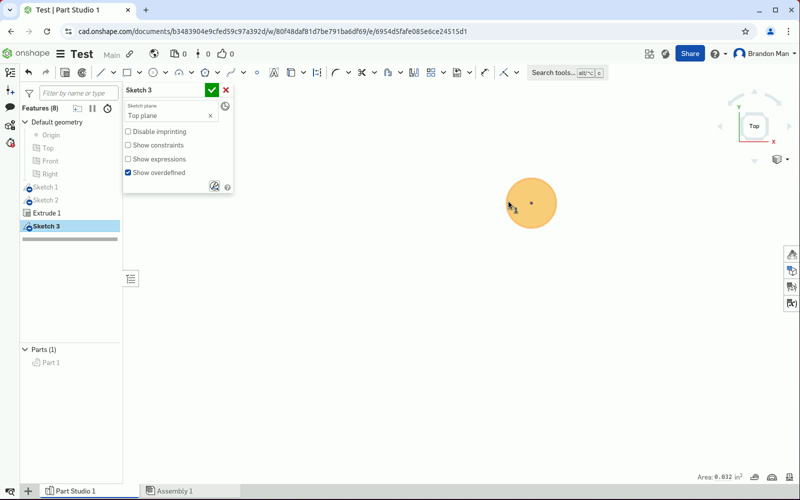
scroll(-6)
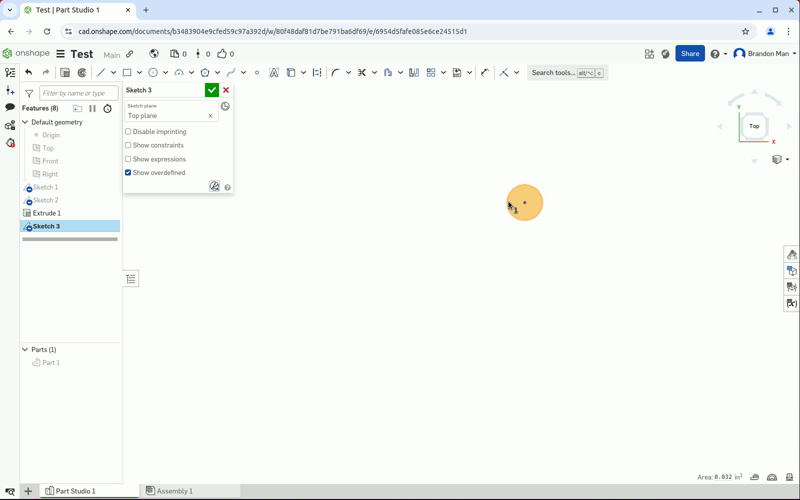
scroll(-6)
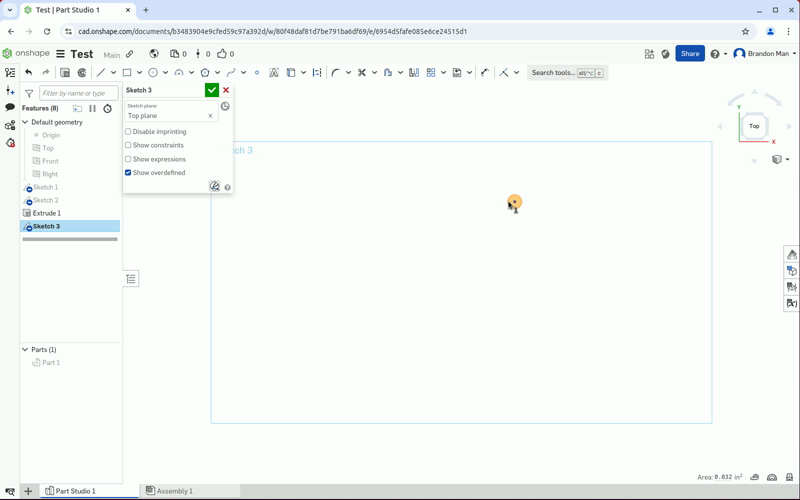
mouse_move(73, 352)
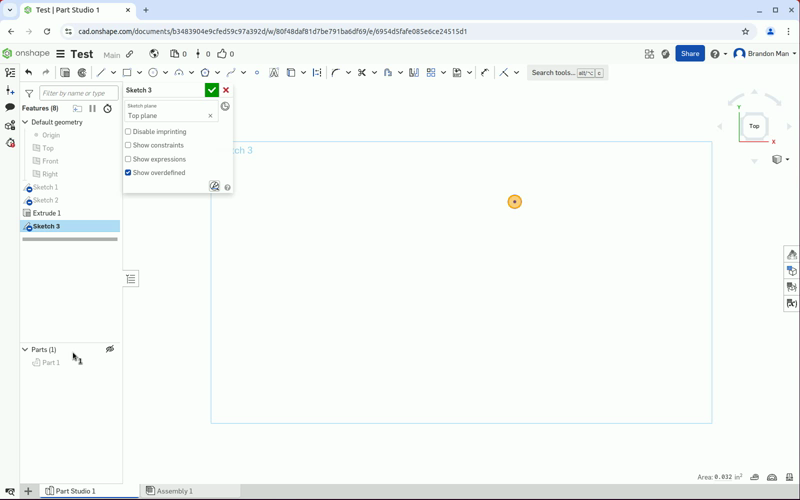
key(shift+y)
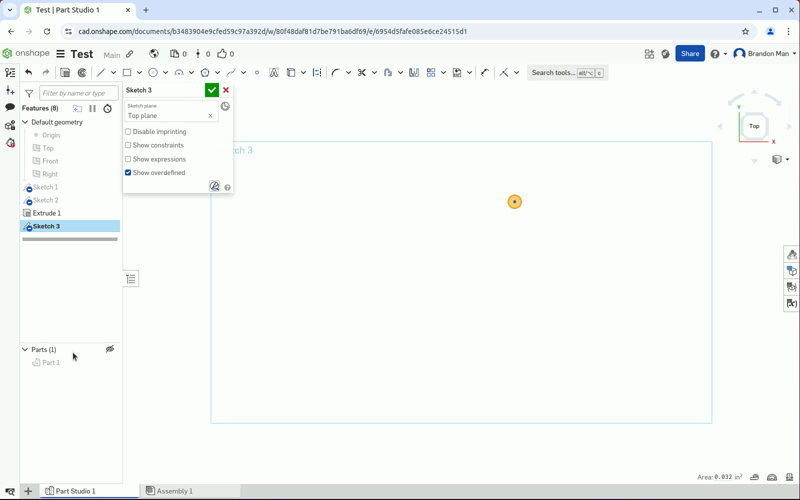
key(shift+e)
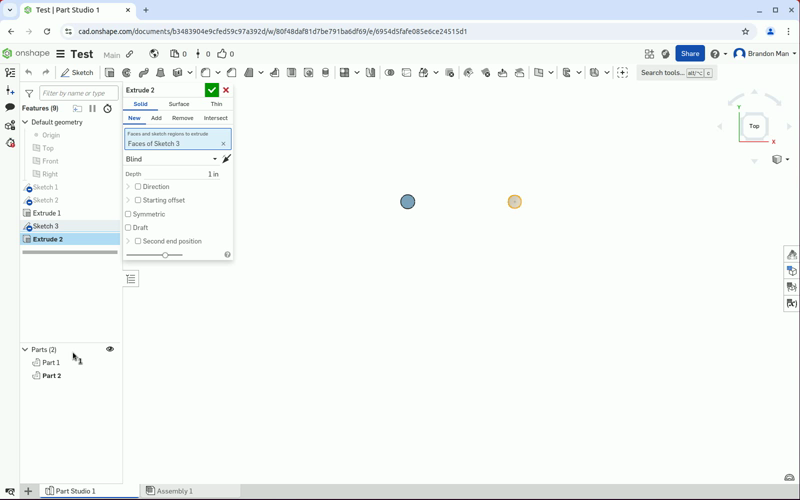
mouse_move(143, 106)
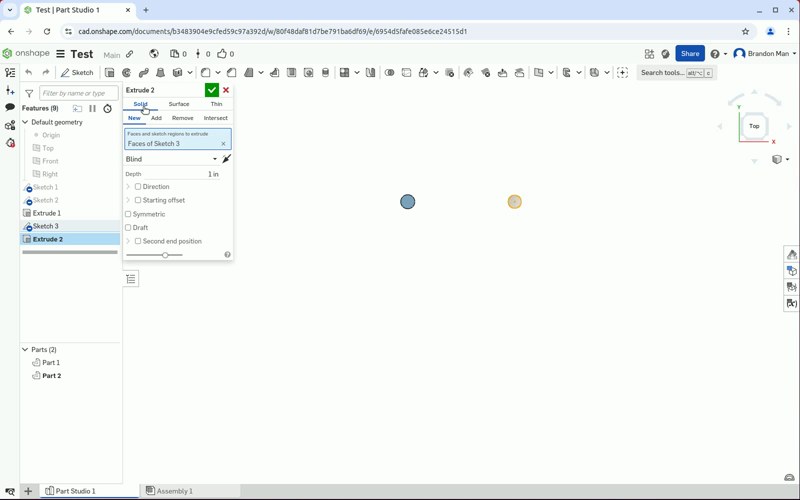
click(143, 106)
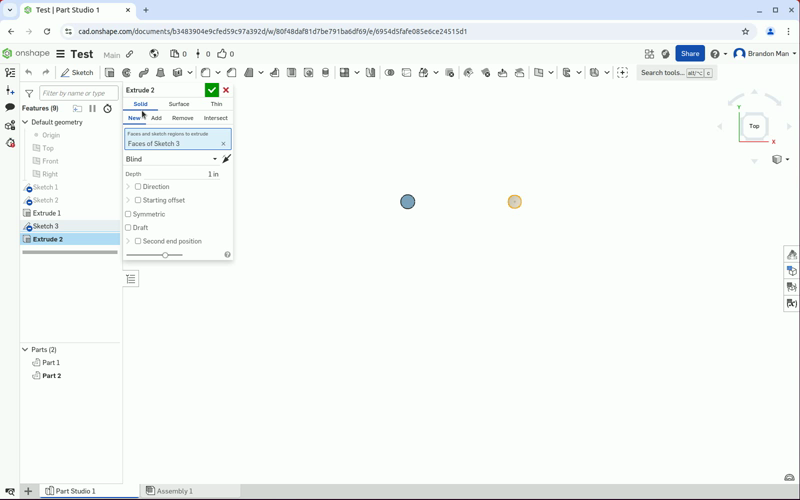
mouse_move(137, 120)
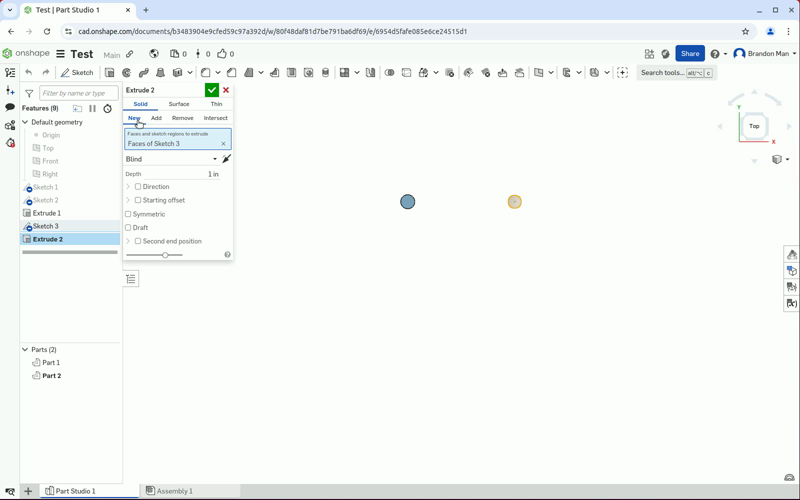
click(137, 120)
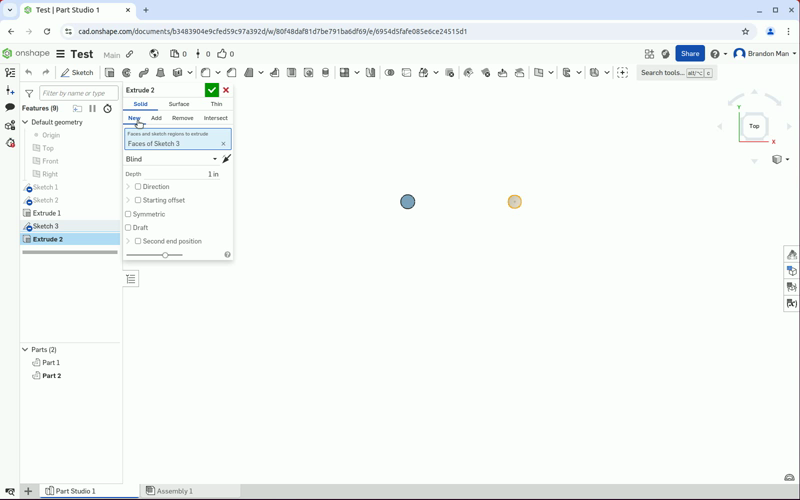
key(tab, 4)
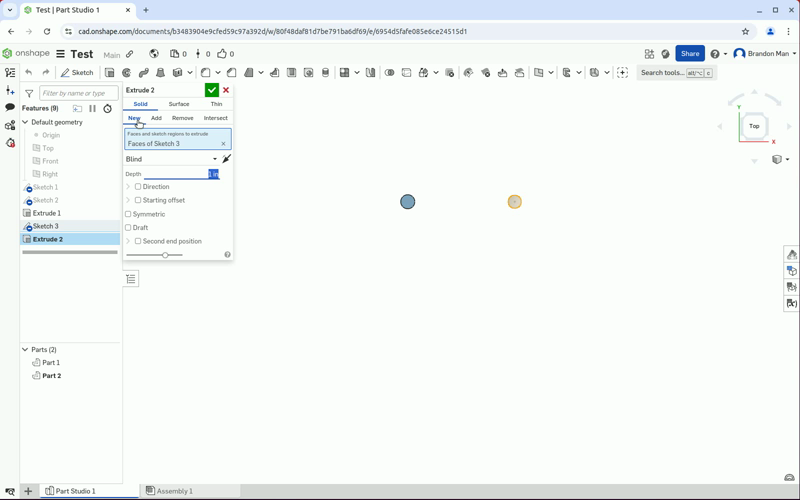
text(1.757)
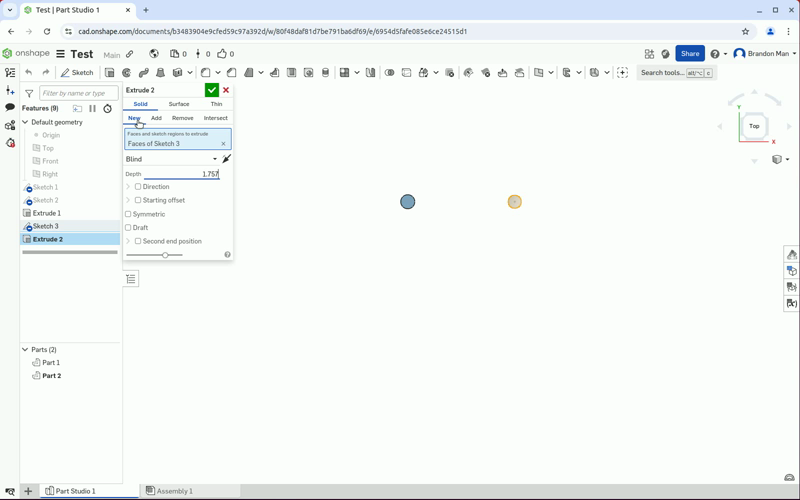
key(enter)
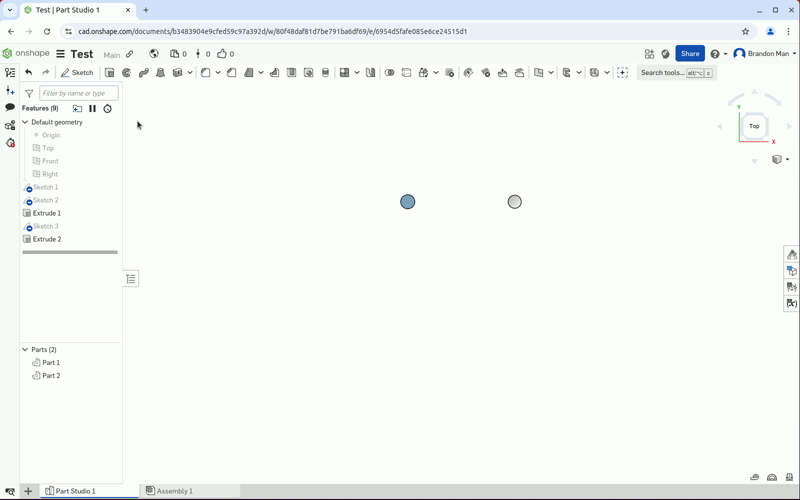
key(shift+h)
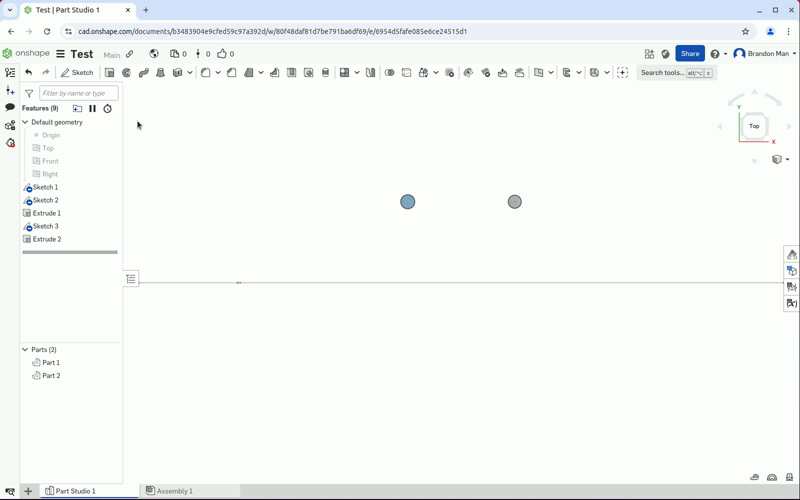
key(shift+h)
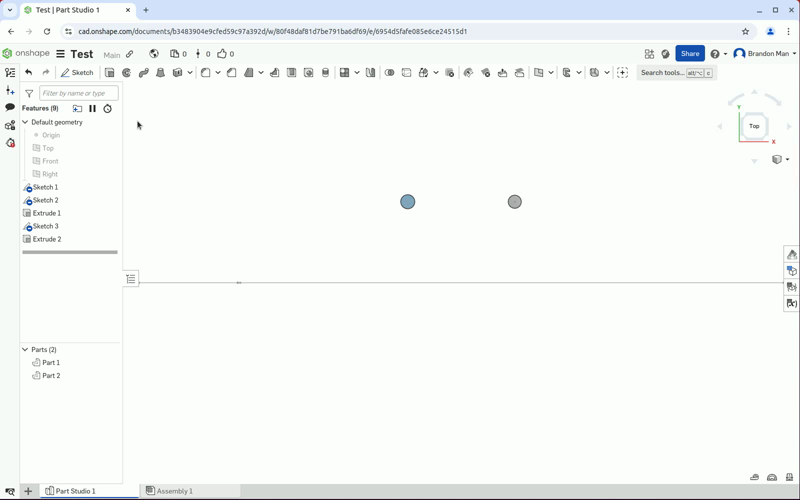
key(shift+7)
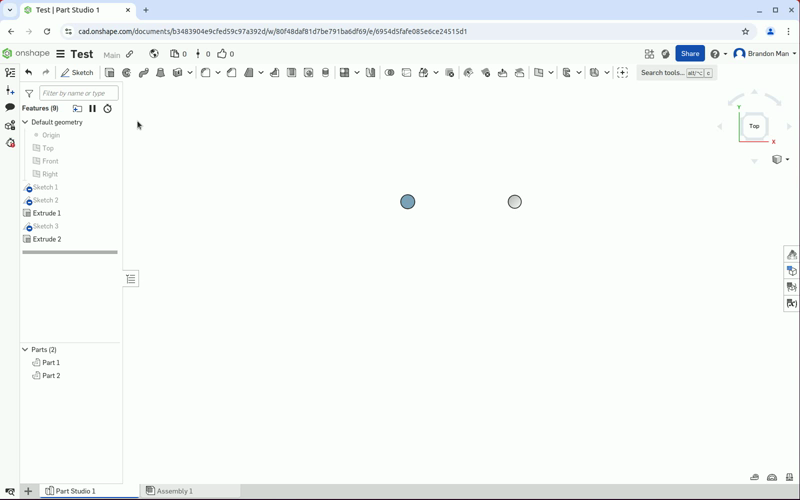
key(up, 3)
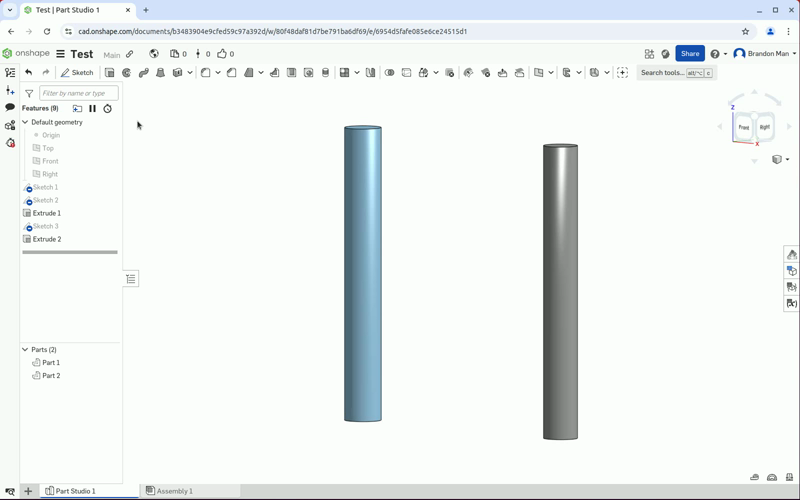
key(left, 3)
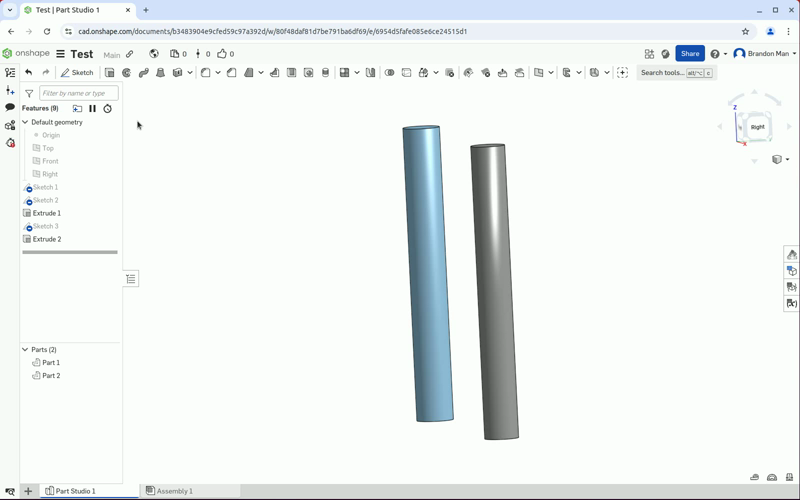
key(right, 3)
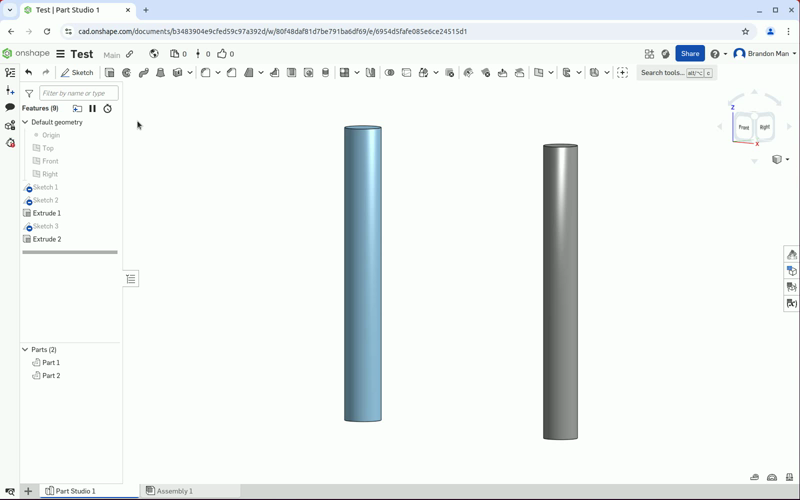
key(down, 3)
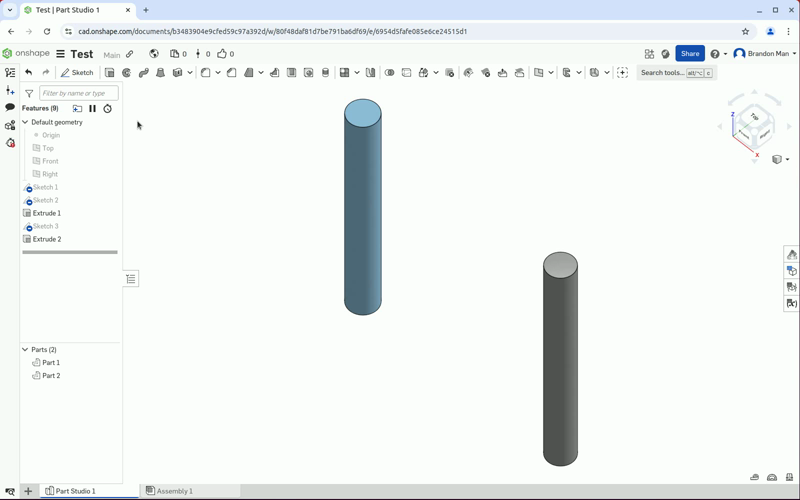
mouse_move(73, 189)
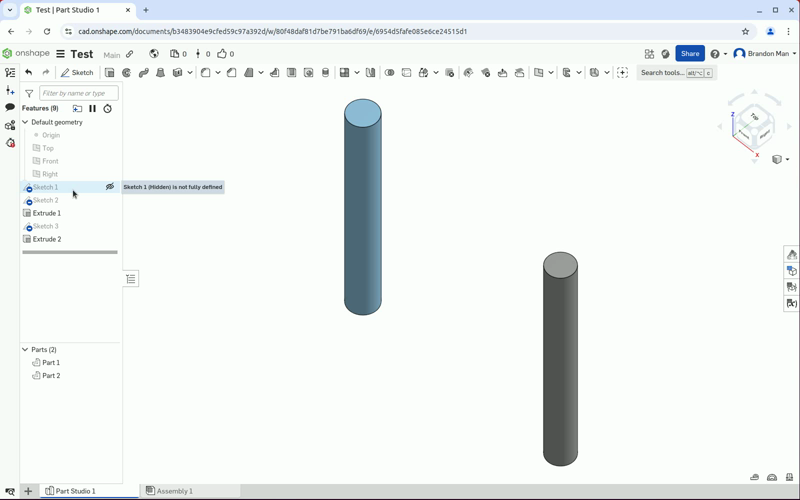
click(73, 189)